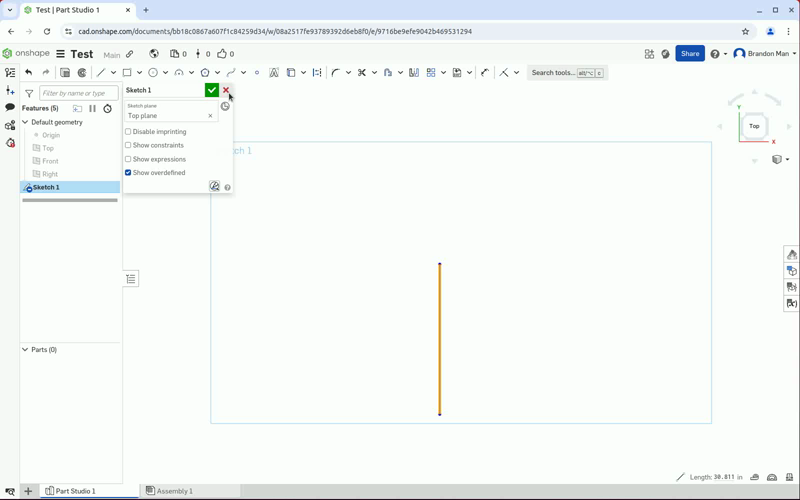
key(shift+h)
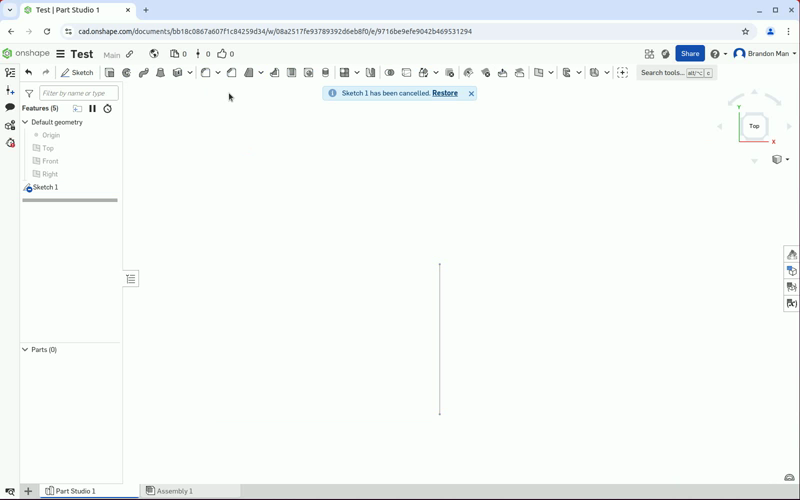
key(shift+s)
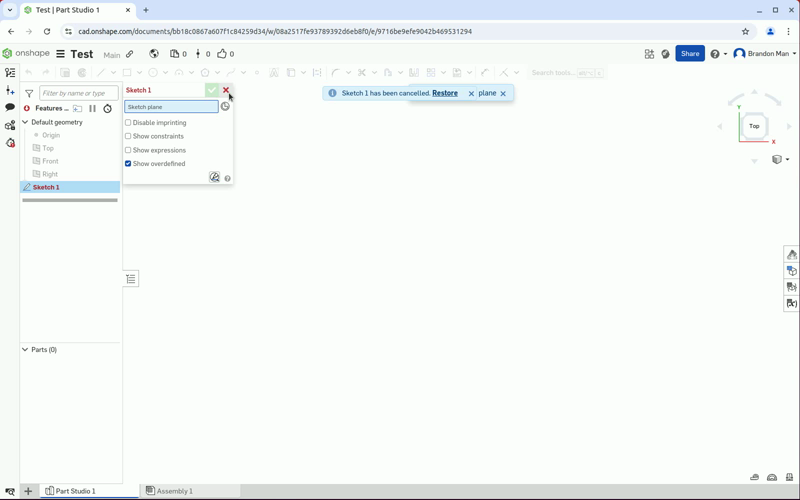
mouse_move(73, 150)
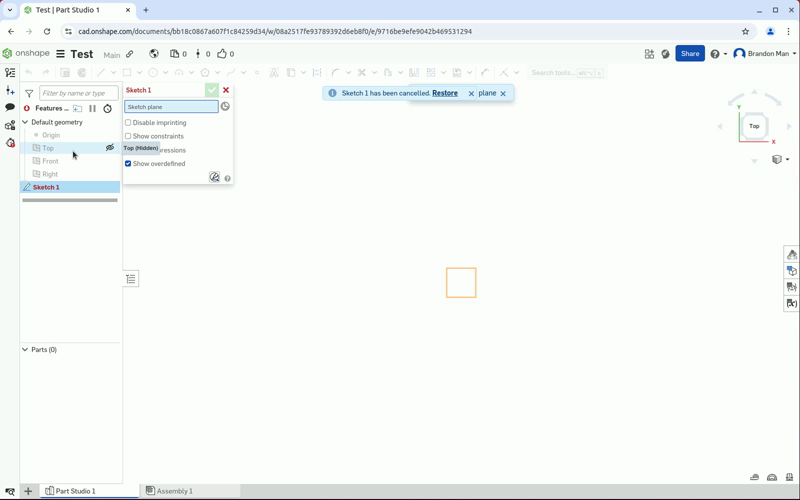
click(73, 150)
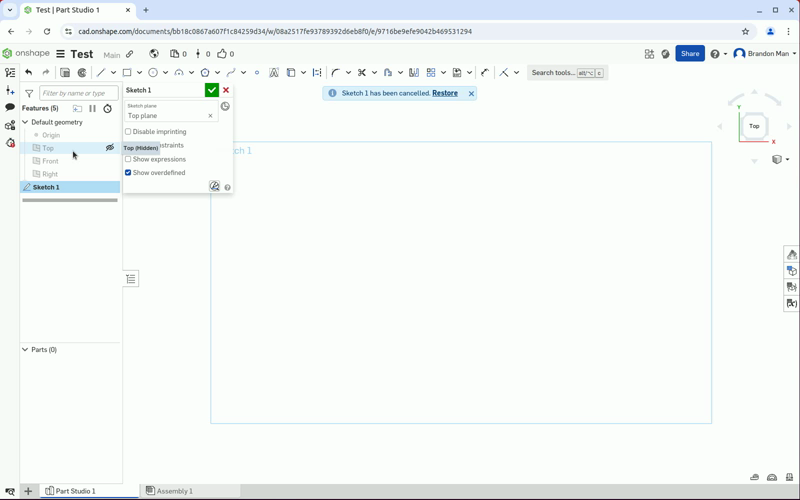
mouse_move(73, 352)
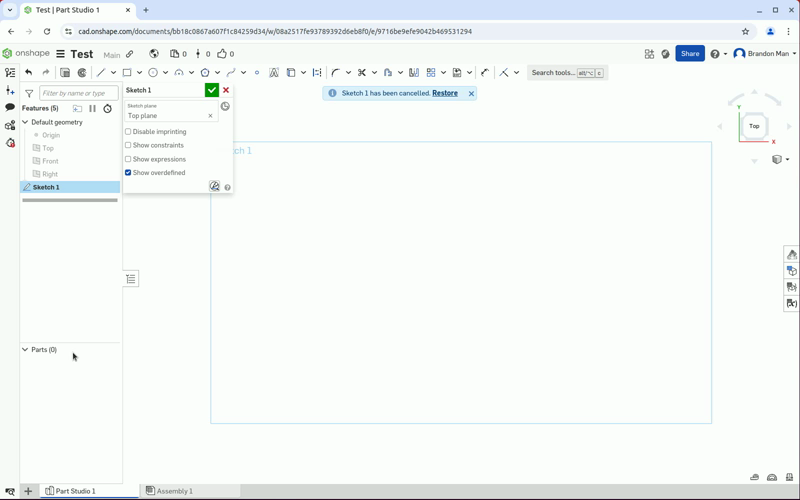
key(y)
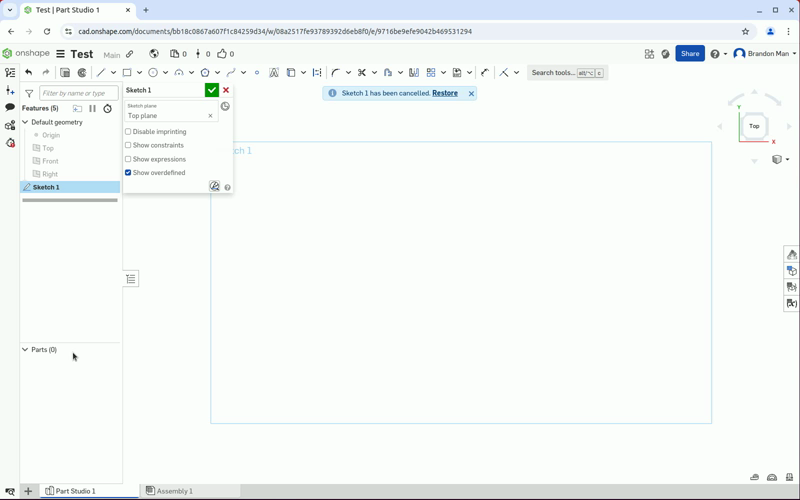
key(l)
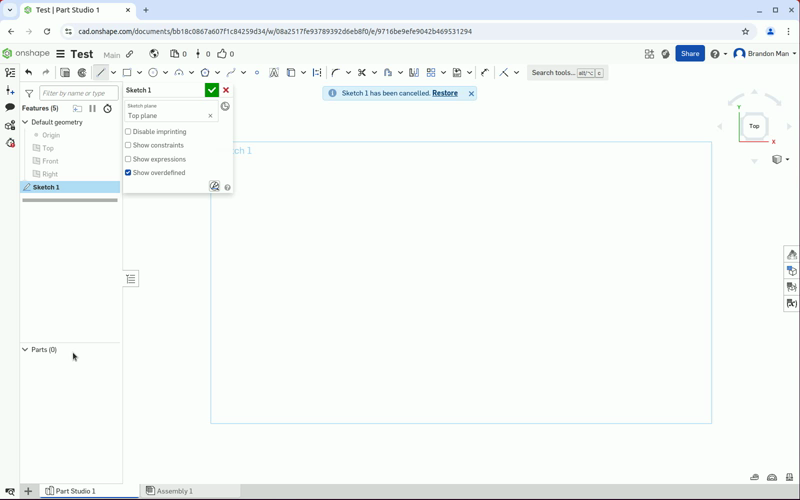
key_down(shift)
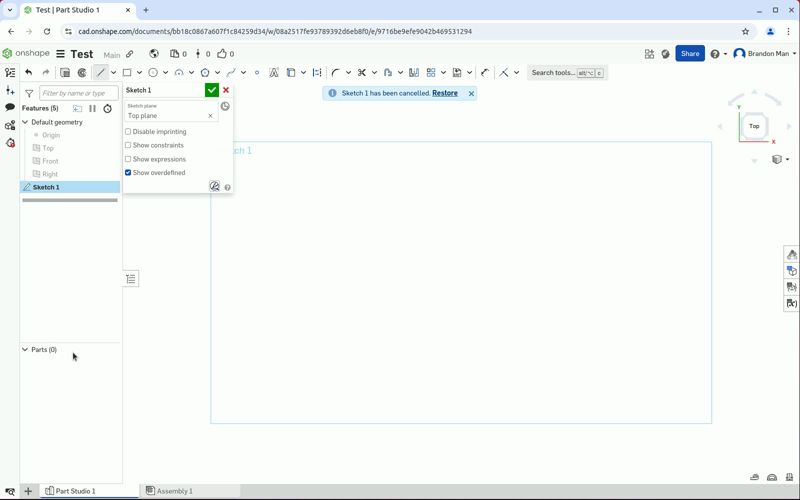
mouse_move(407, 395)
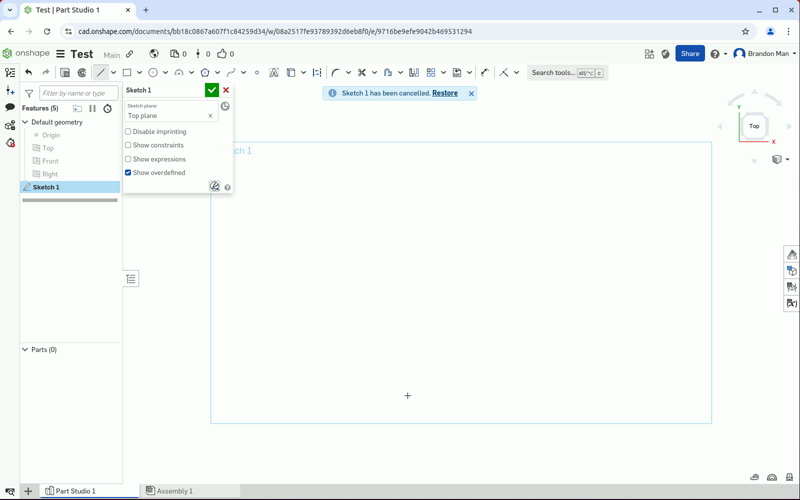
click(407, 395)
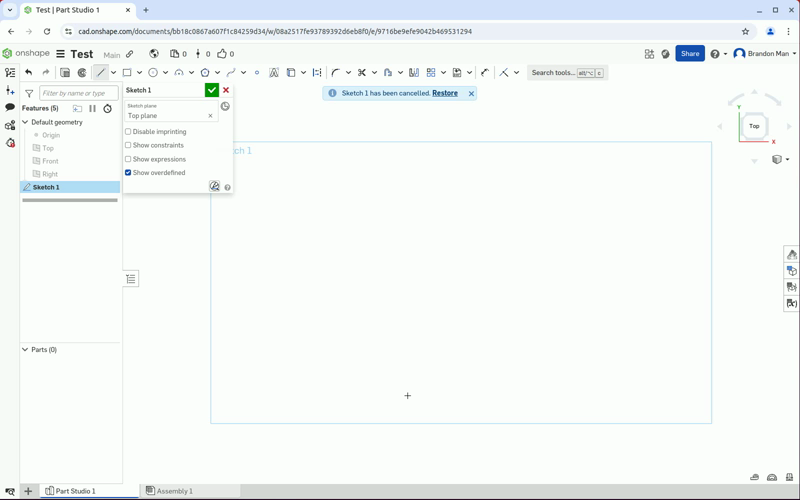
key_up(shift)
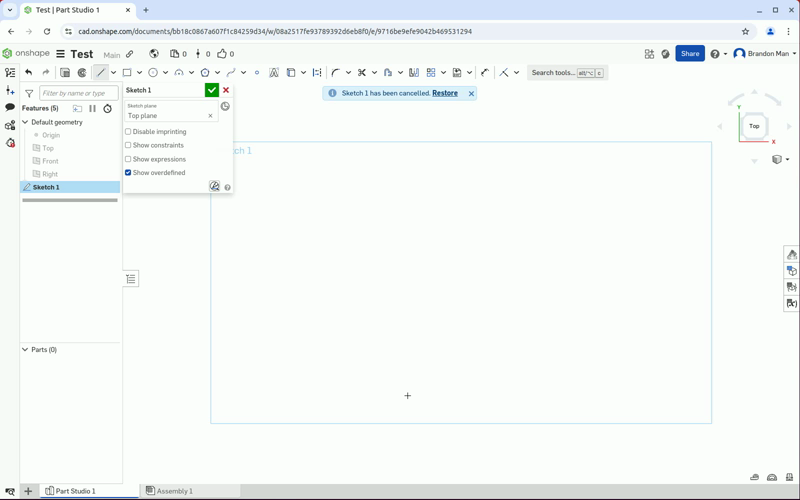
key_down(shift)
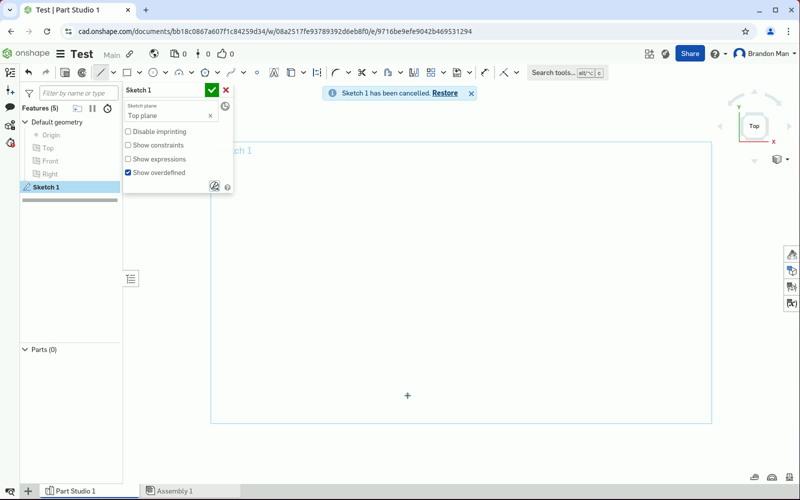
mouse_move(476, 395)
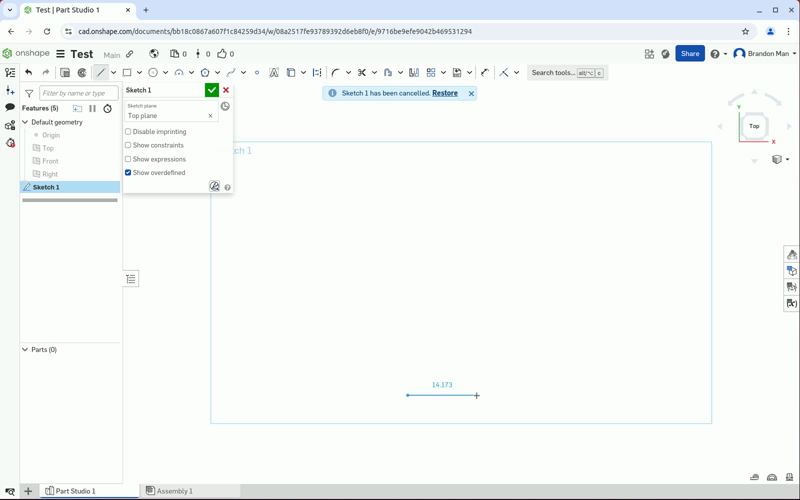
click(476, 395)
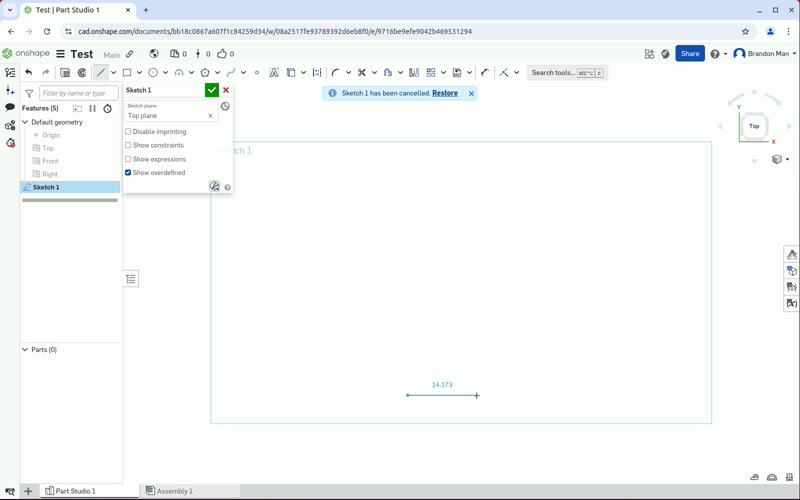
key_up(shift)
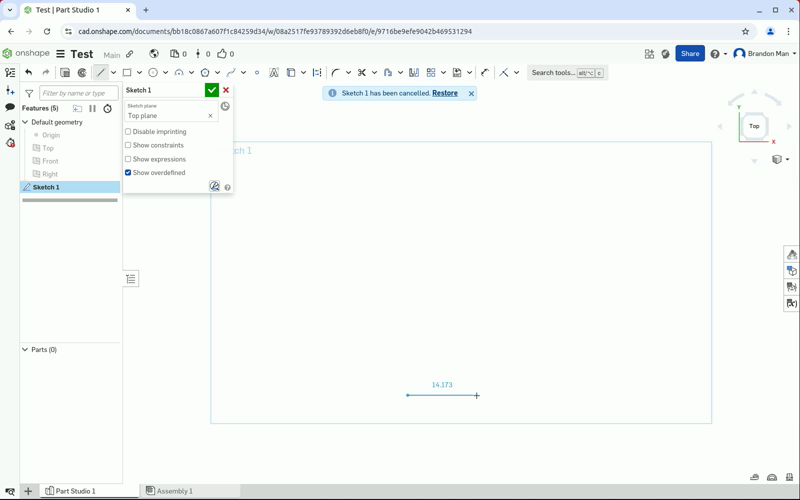
key_down(shift)
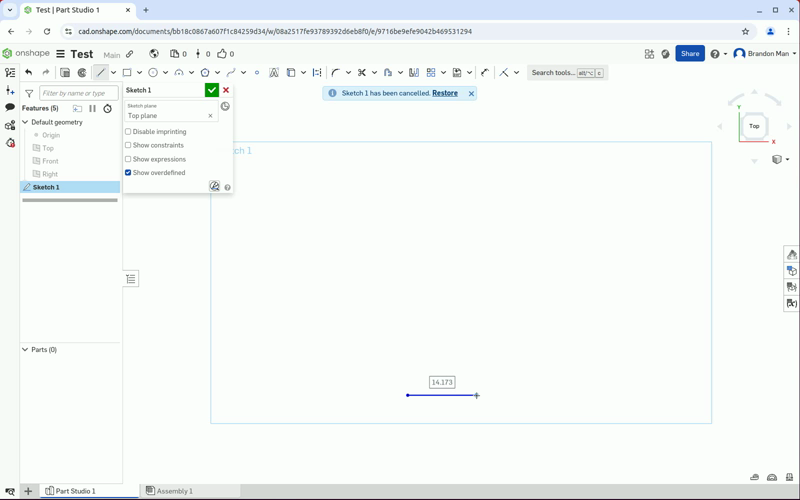
mouse_move(476, 191)
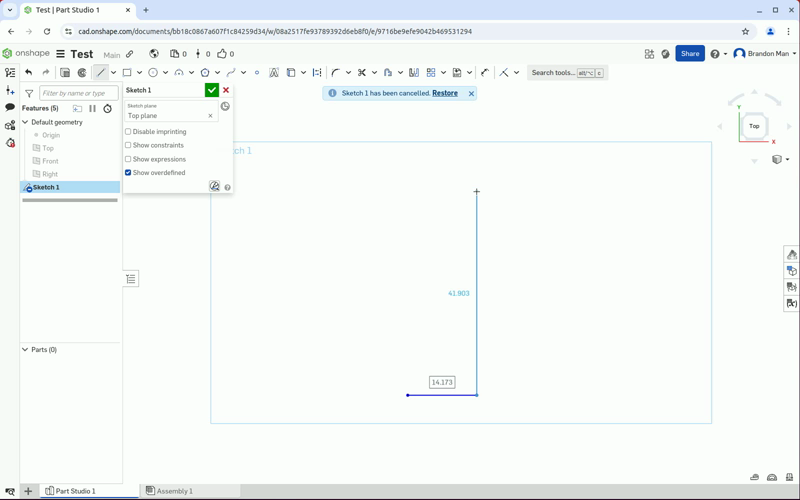
click(476, 191)
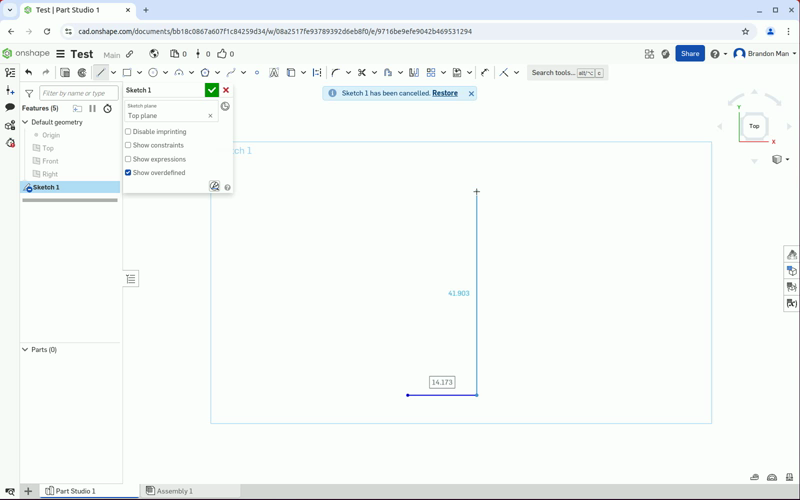
key_up(shift)
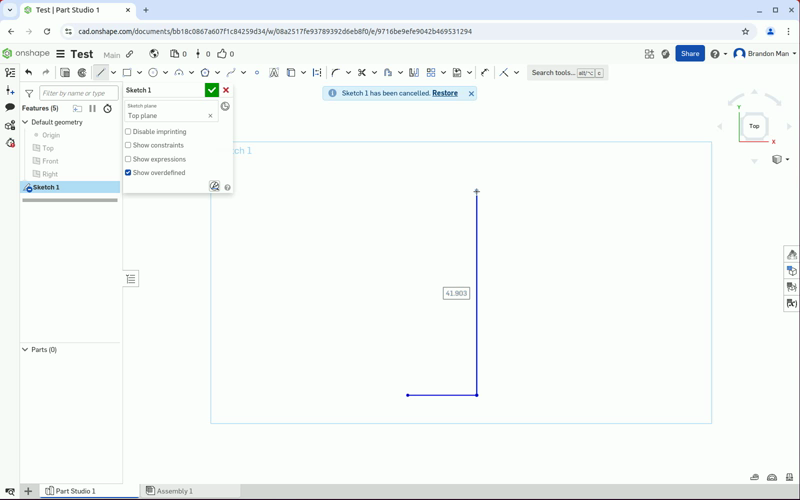
key_down(shift)
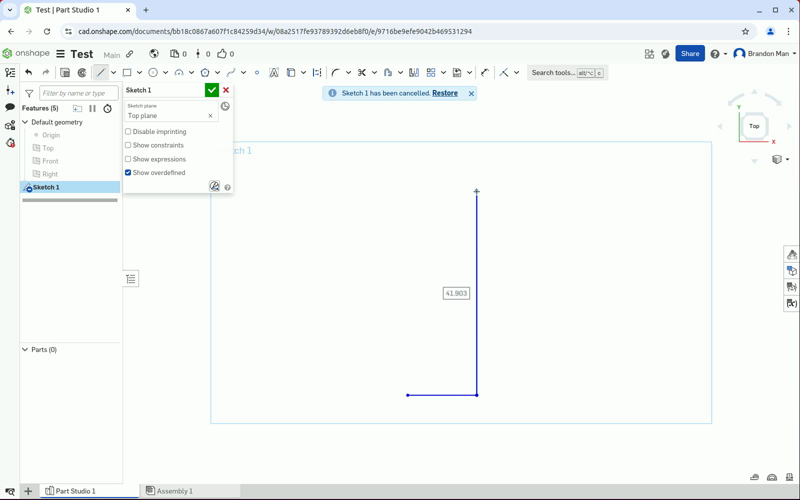
mouse_move(407, 191)
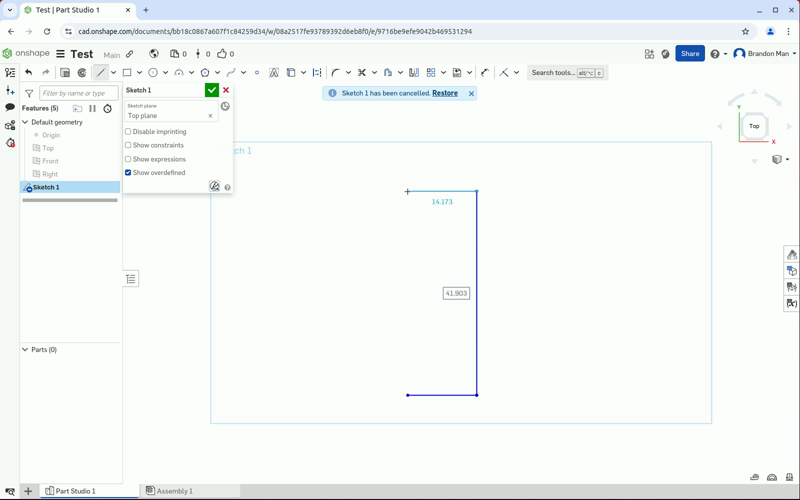
click(407, 191)
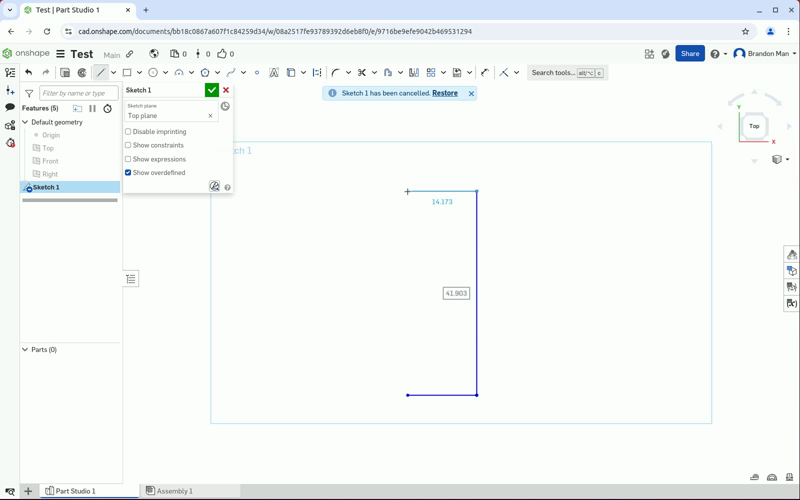
key_up(shift)
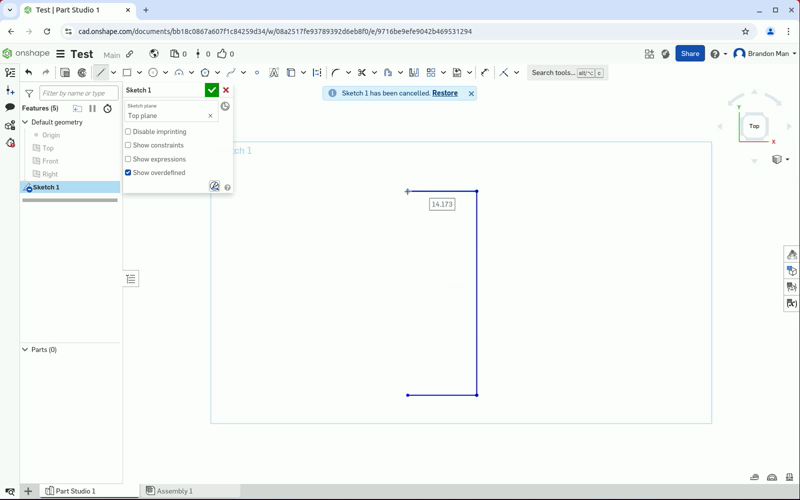
key_down(shift)
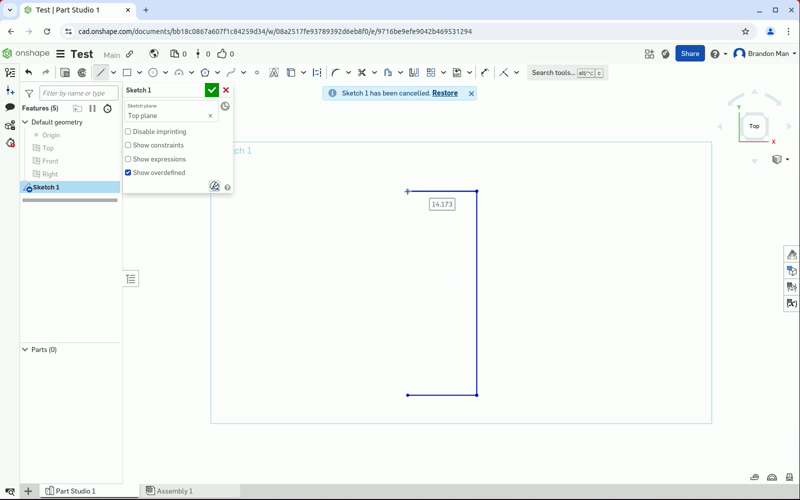
mouse_move(407, 395)
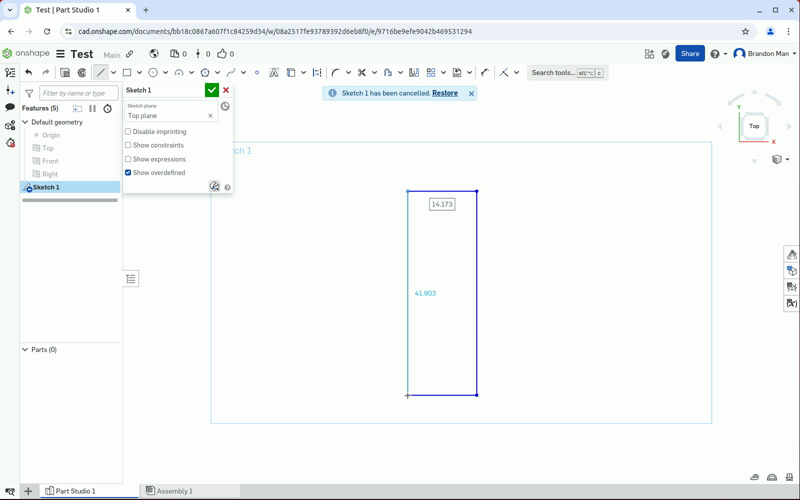
key_up(shift)
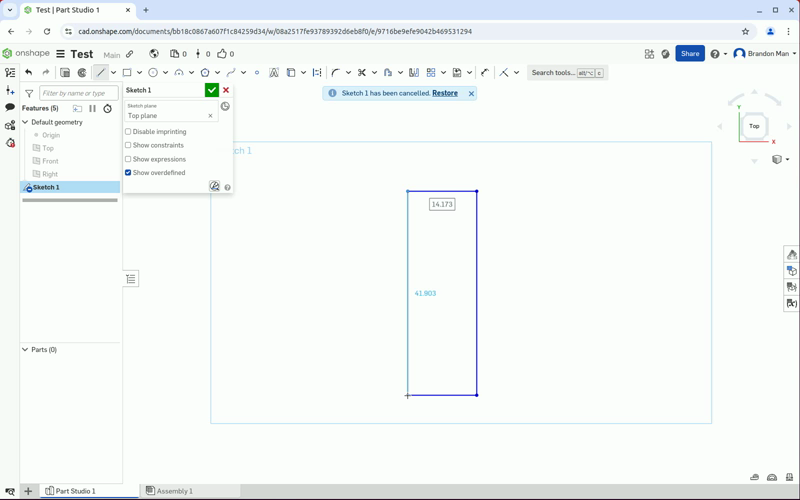
click(407, 395)
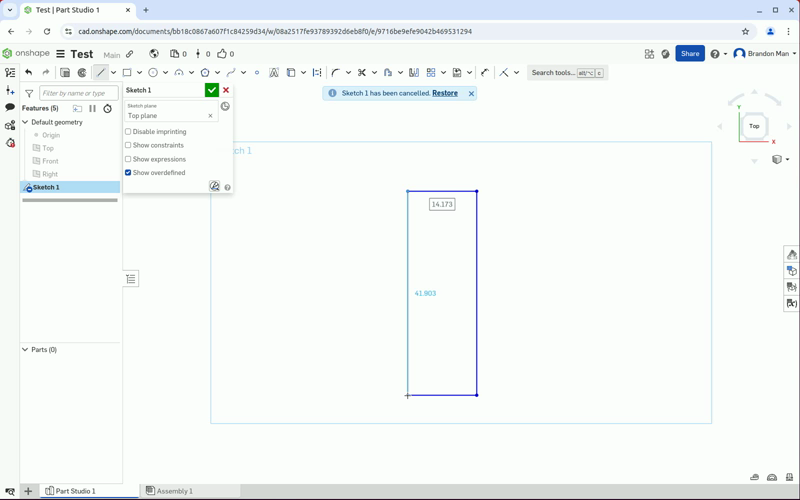
key(esc)
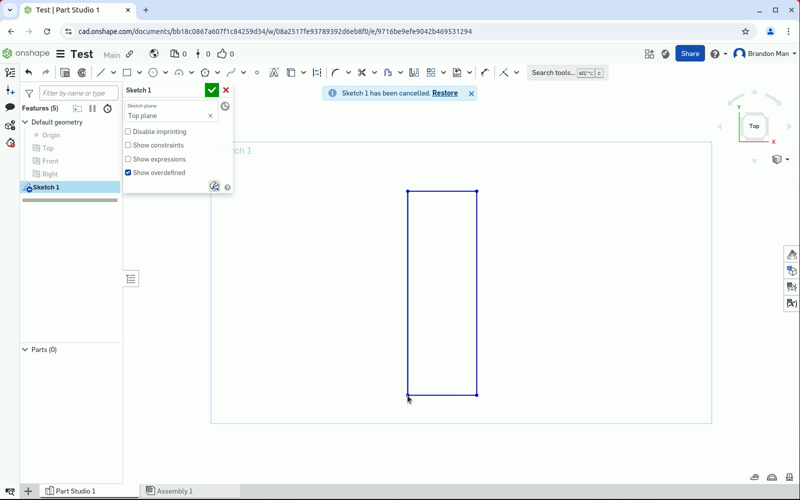
mouse_move(462, 323)
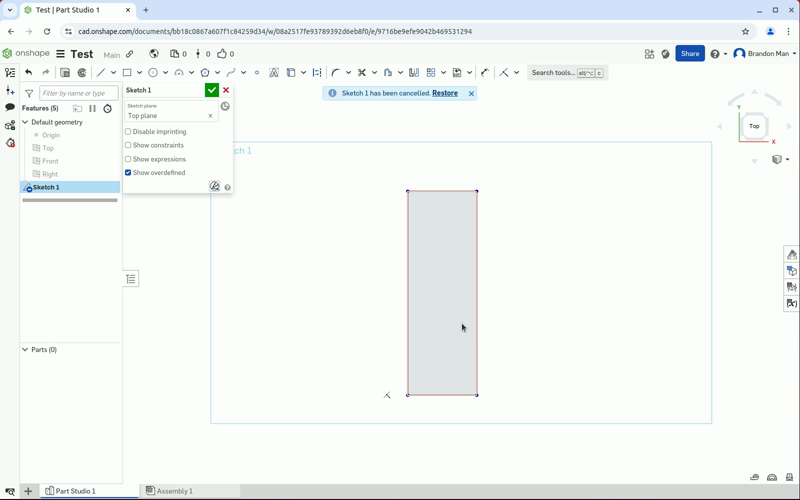
click(462, 323)
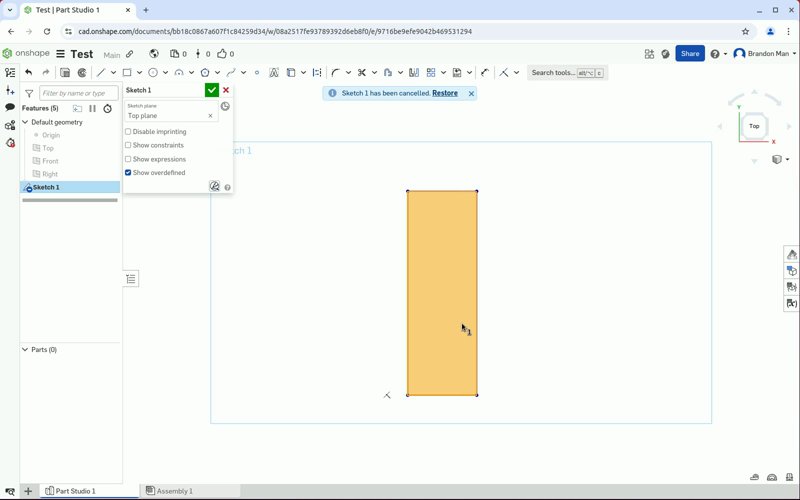
mouse_move(73, 352)
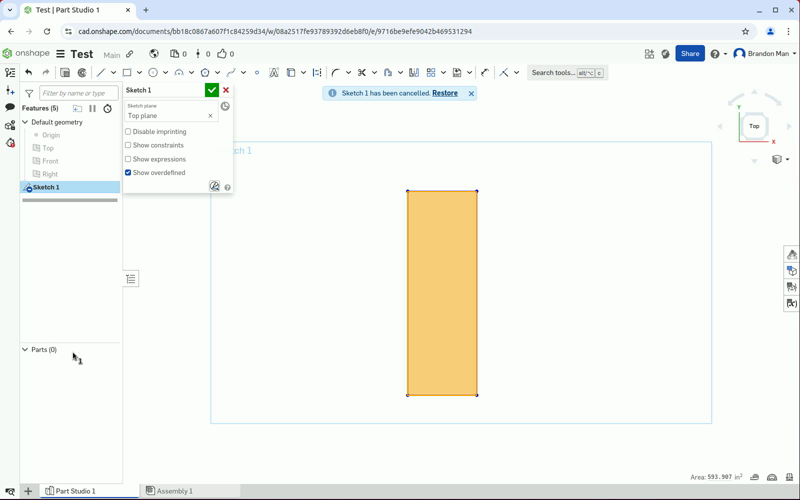
key(shift+y)
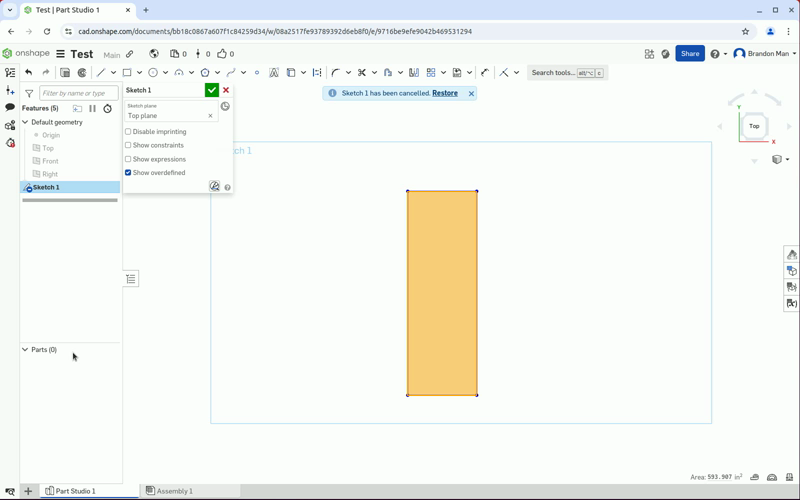
key(shift+e)
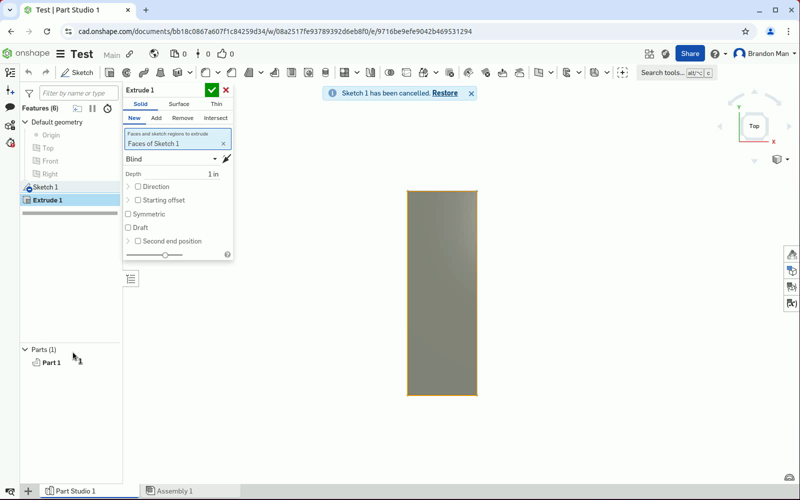
mouse_move(143, 106)
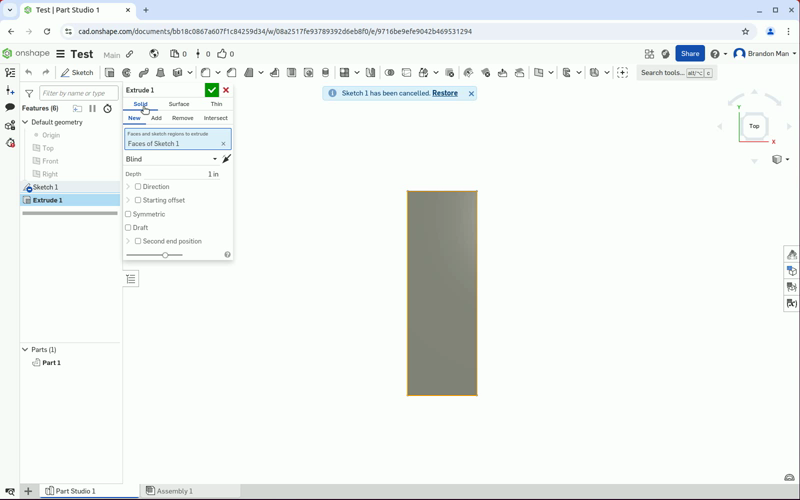
click(143, 106)
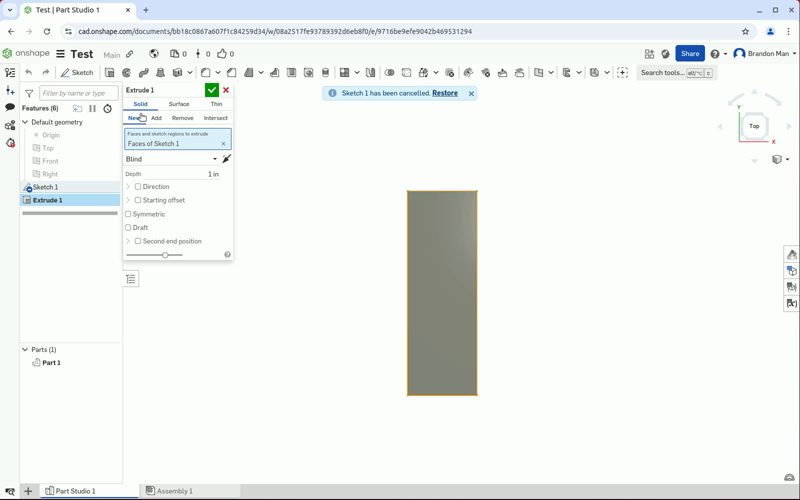
mouse_move(137, 120)
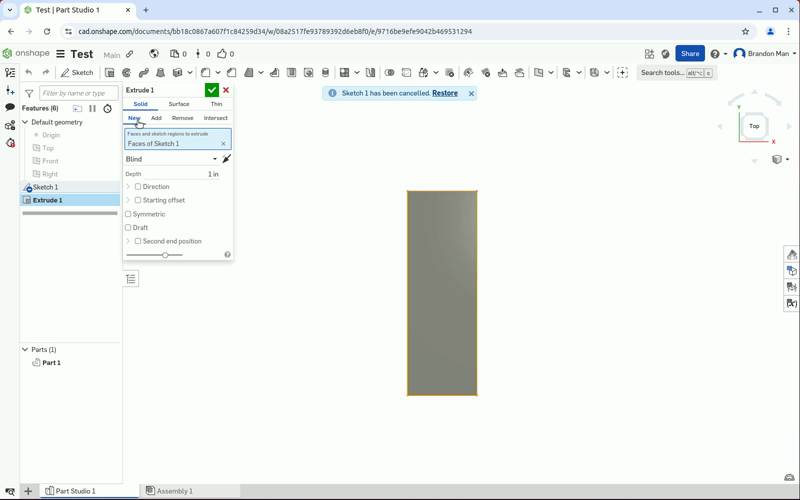
click(137, 120)
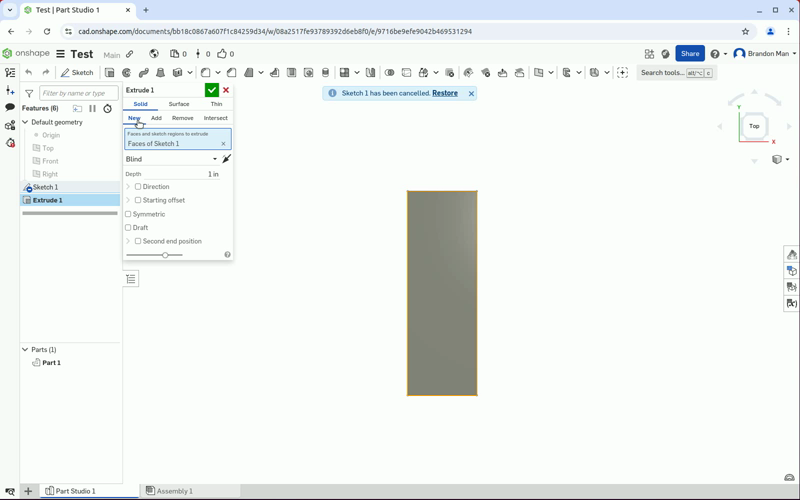
key(tab, 4)
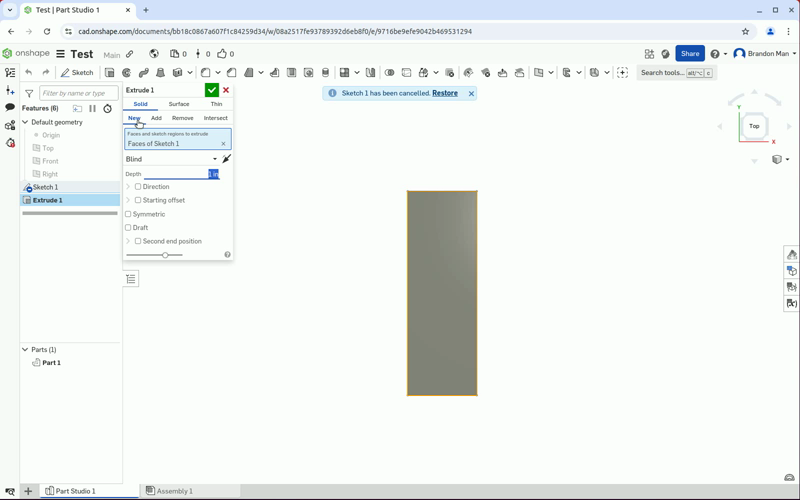
text(1.444)
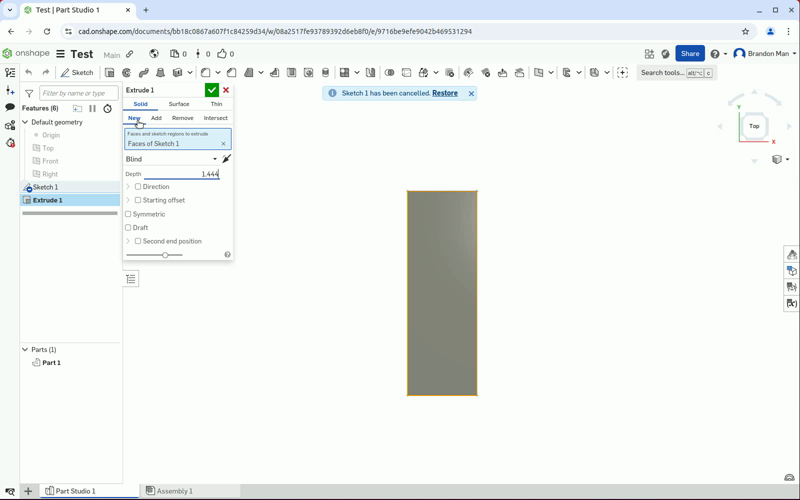
key(enter)
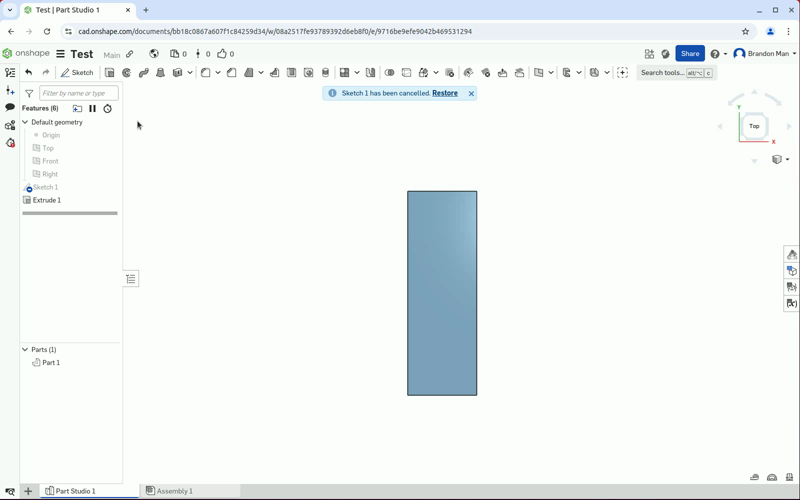
key(shift+h)
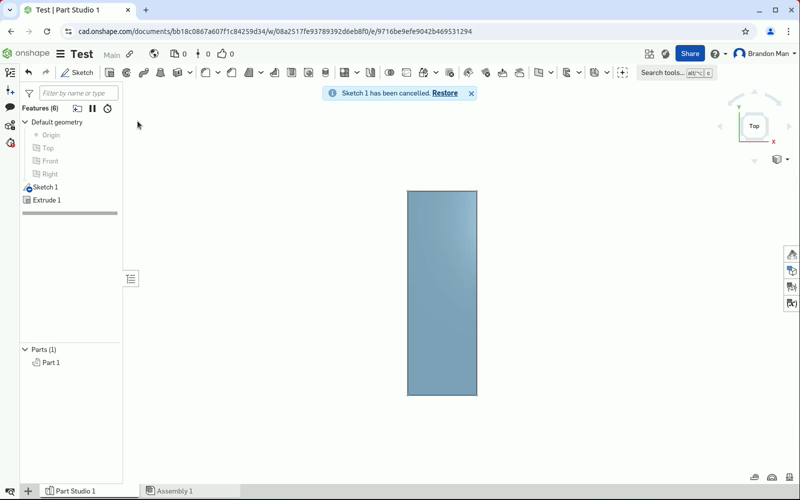
key(shift+h)
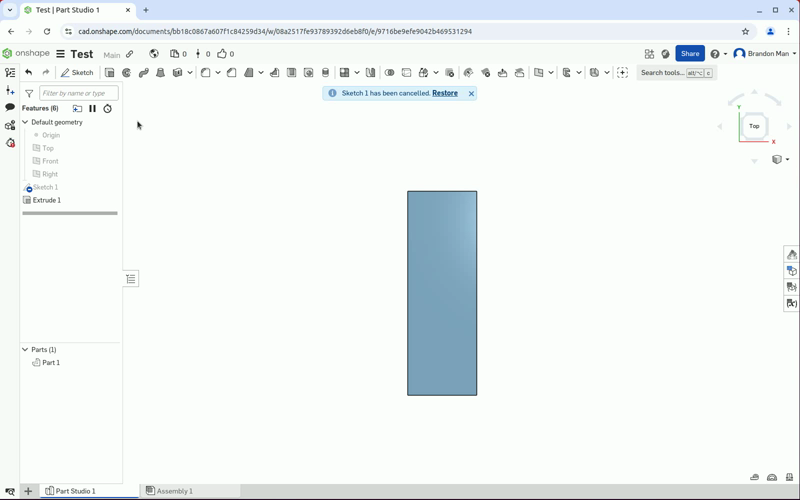
mouse_move(73, 189)
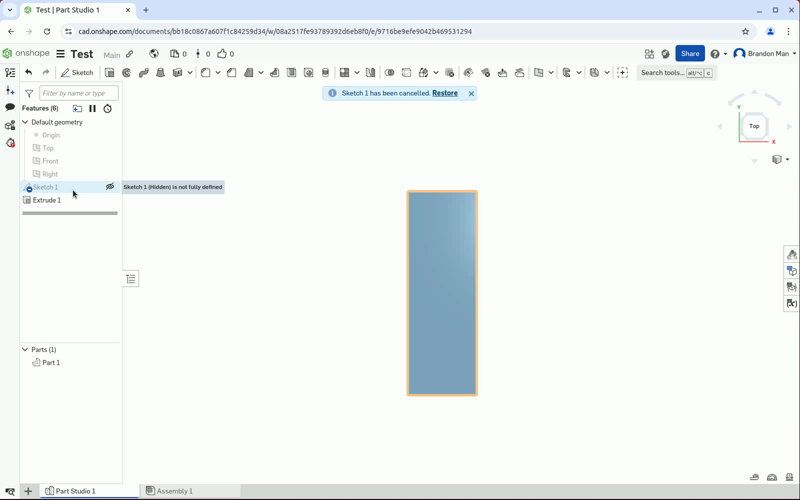
click(73, 189)
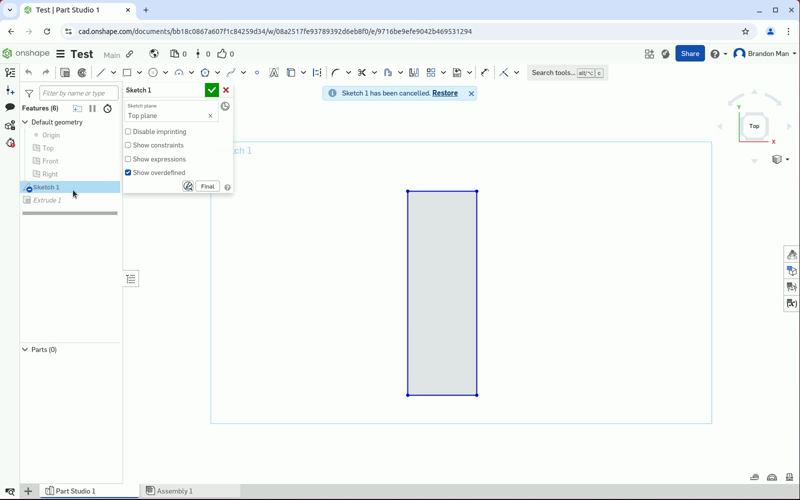
mouse_move(229, 92)
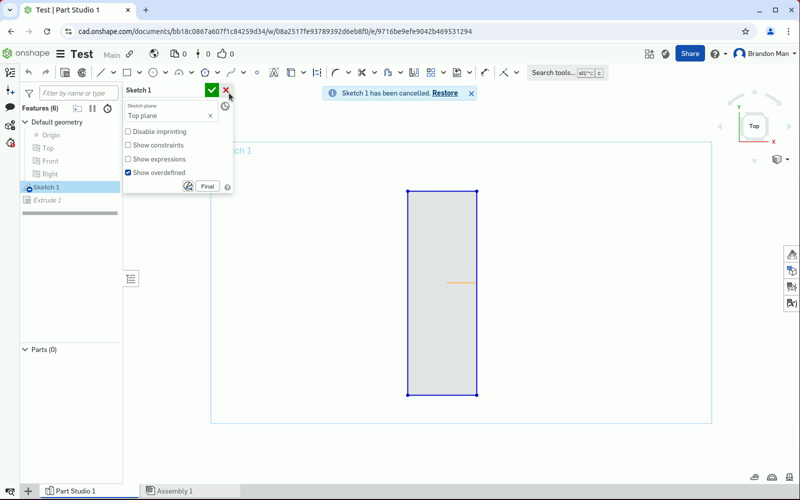
click(229, 92)
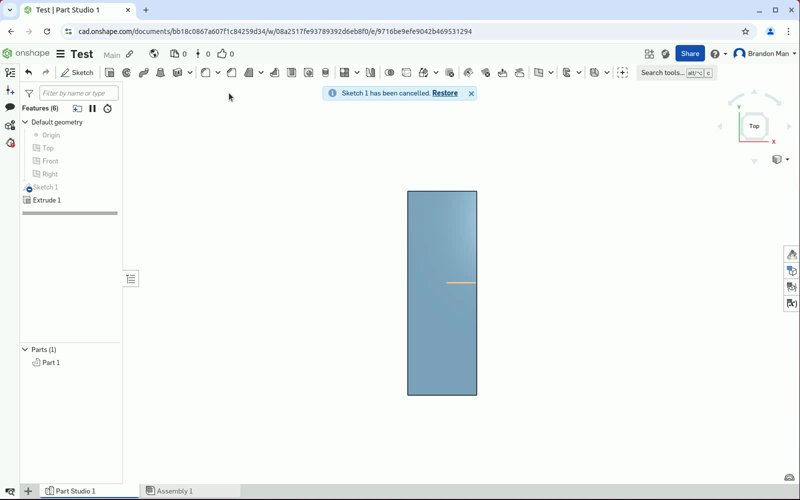
mouse_move(541, 75)
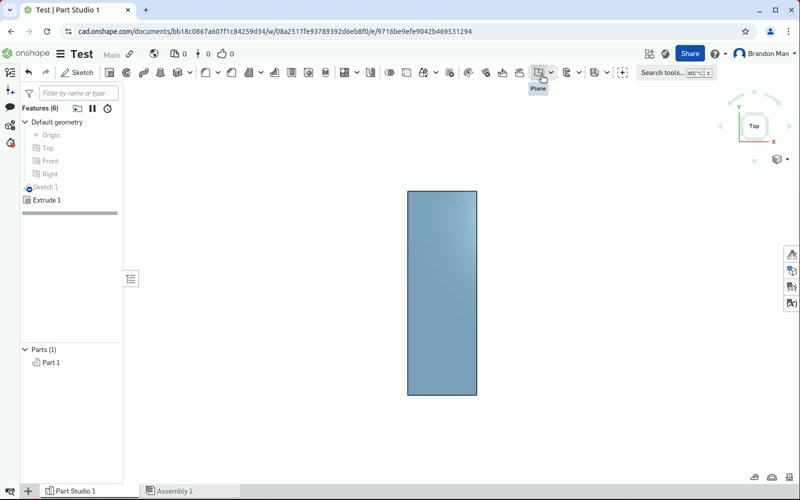
click(541, 75)
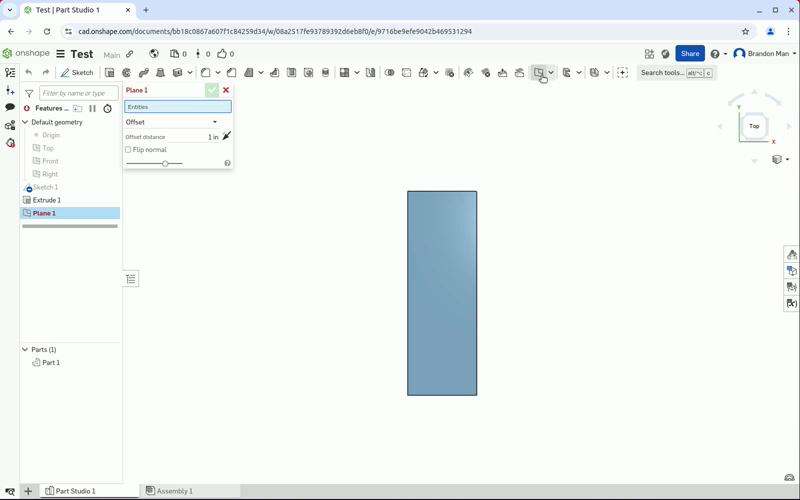
mouse_move(73, 150)
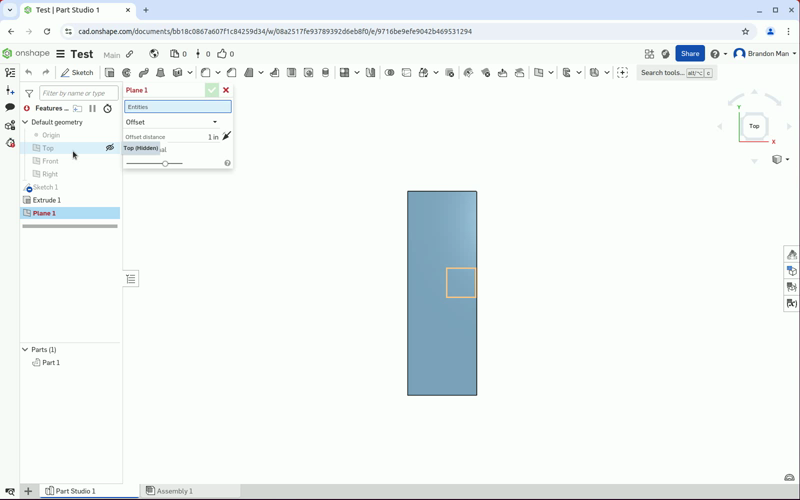
click(73, 150)
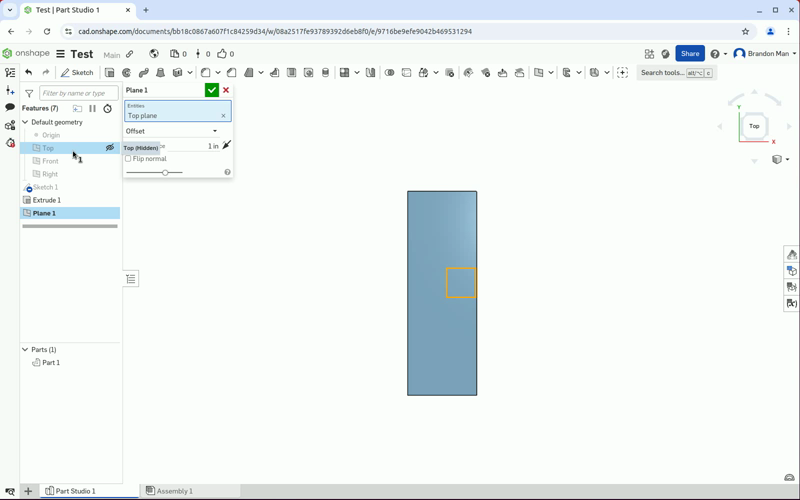
key(tab, 2)
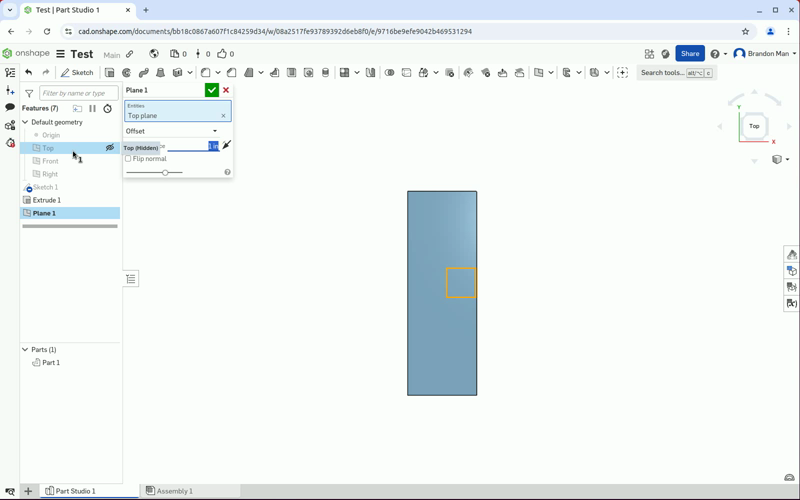
text(1.448)
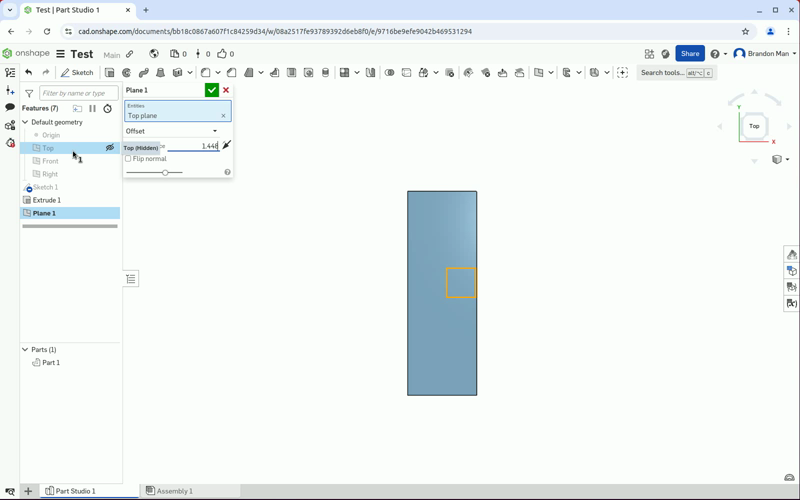
key(enter, 2)
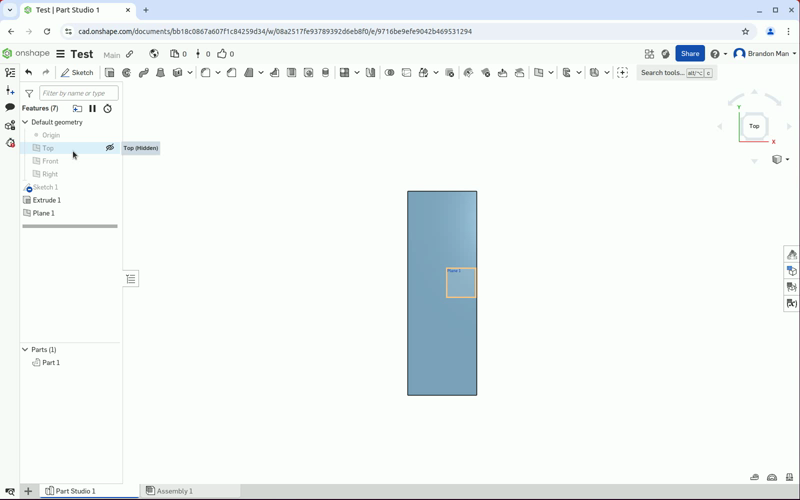
key(shift+s)
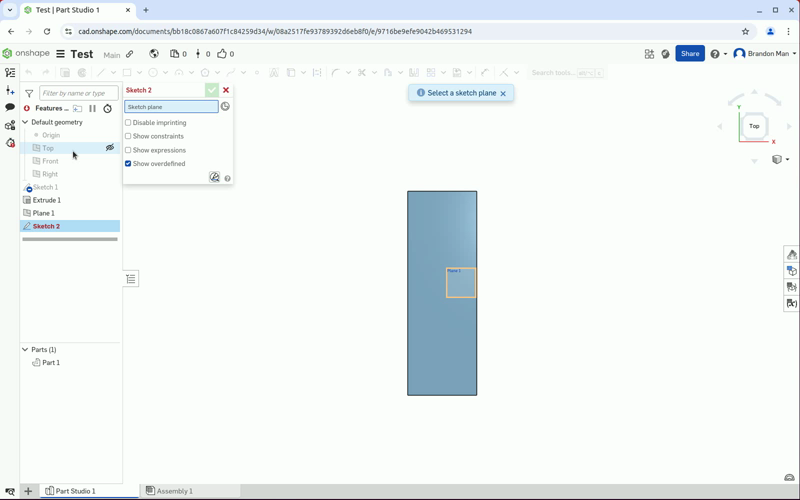
mouse_move(73, 215)
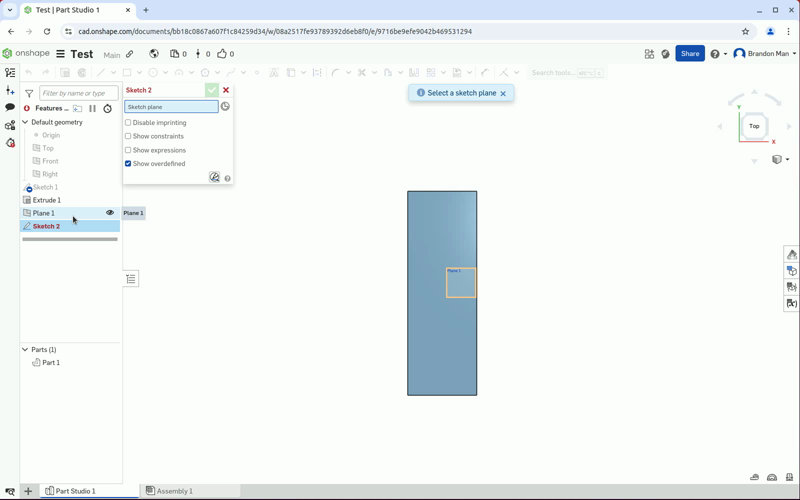
click(73, 215)
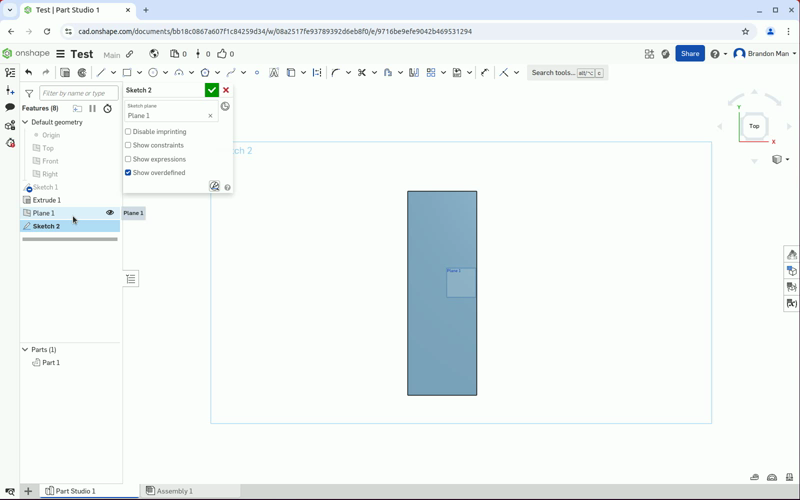
mouse_move(73, 352)
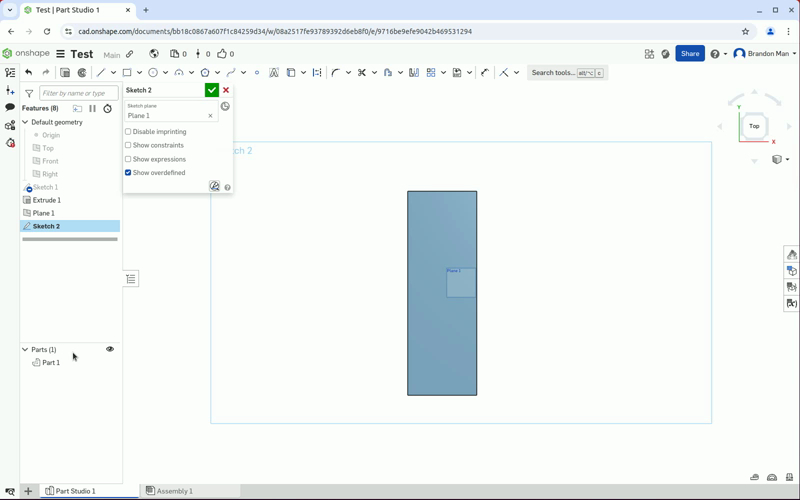
key(y)
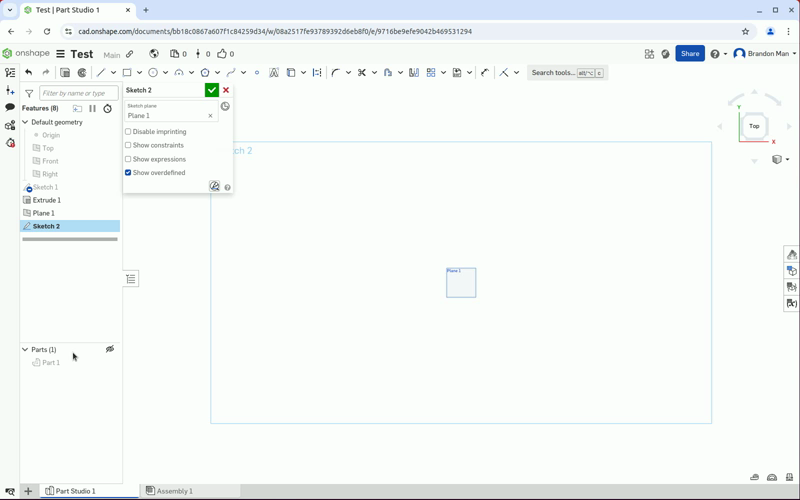
key(l)
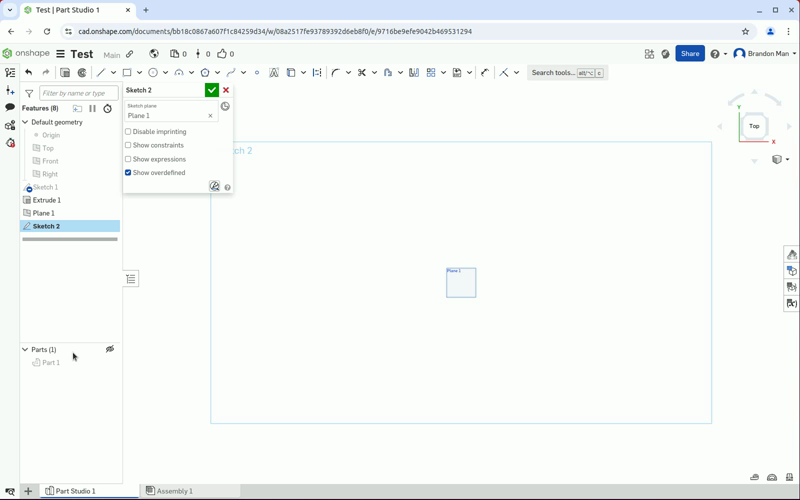
key_down(shift)
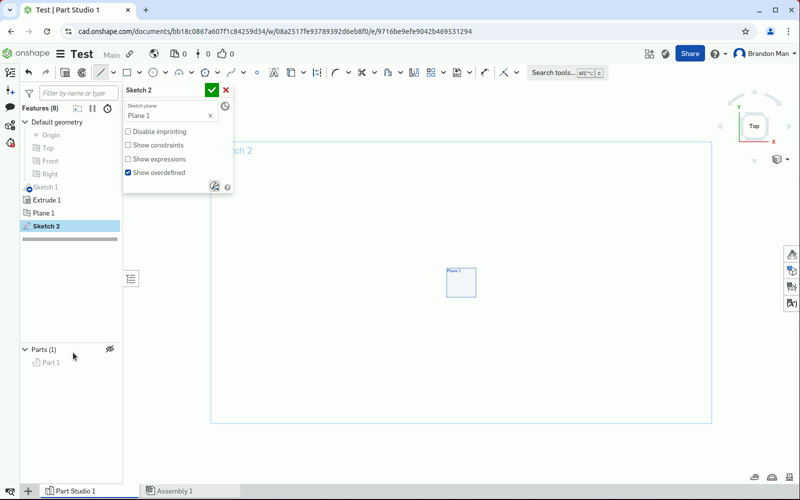
mouse_move(466, 395)
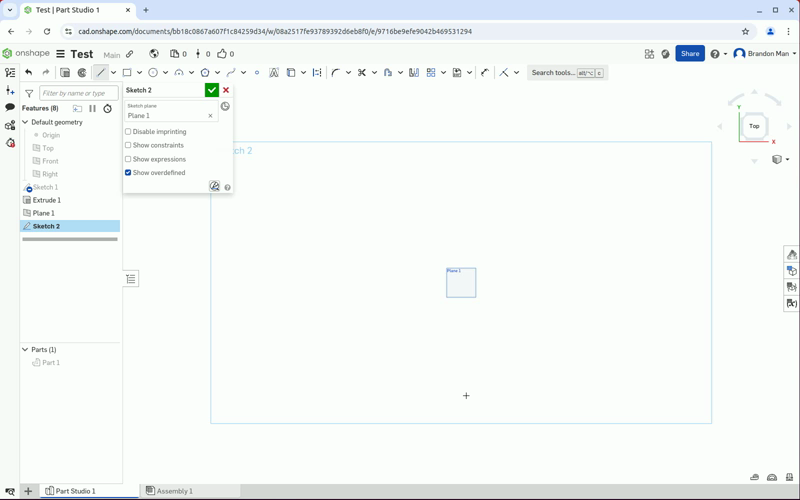
click(466, 395)
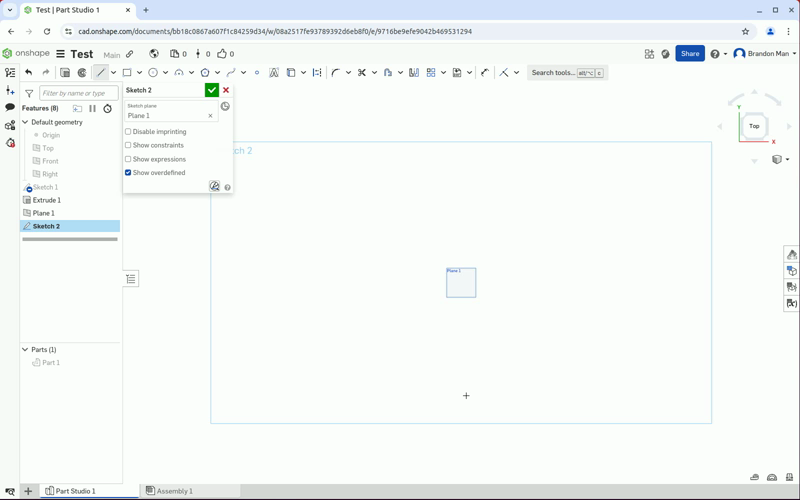
key_up(shift)
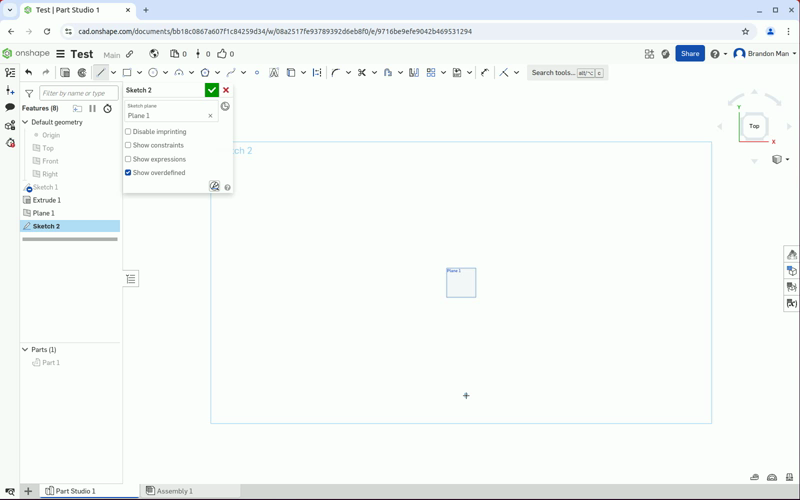
key_down(shift)
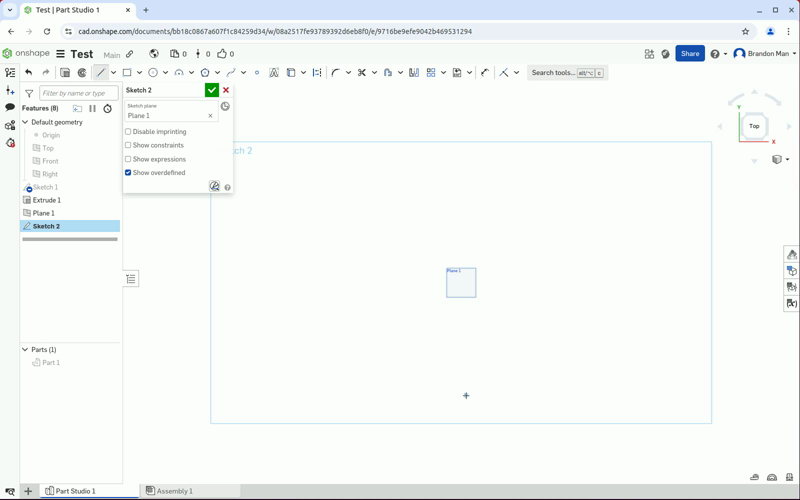
mouse_move(496, 395)
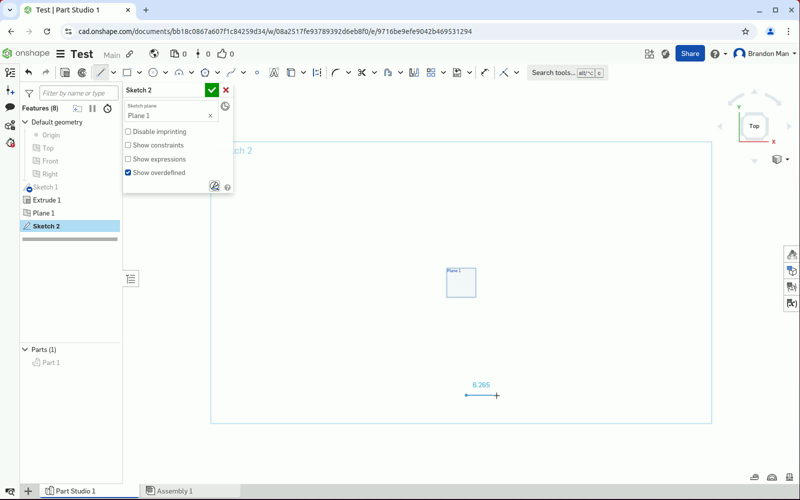
mouse_move(470, 395)
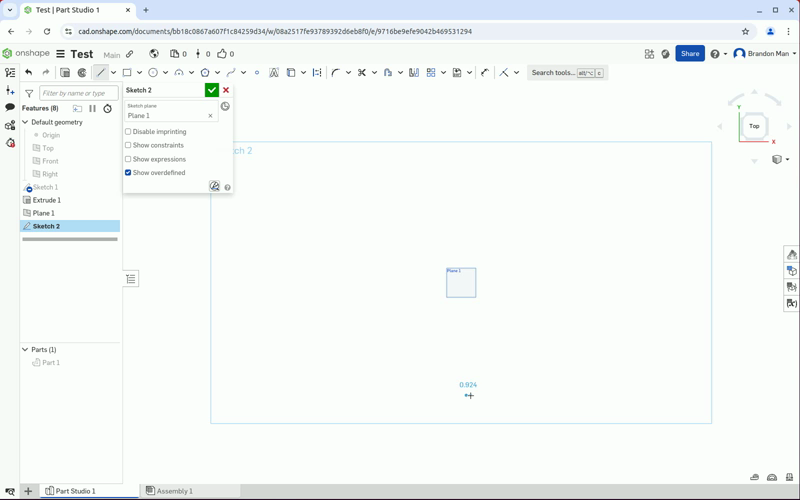
scroll(6)
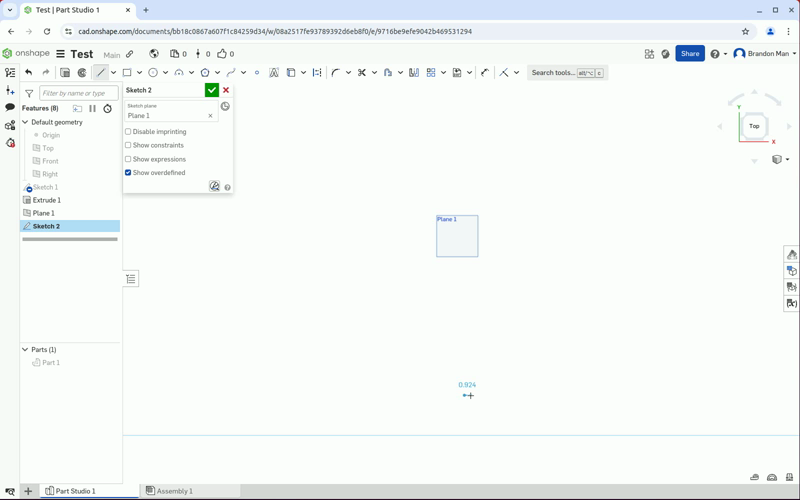
scroll(6)
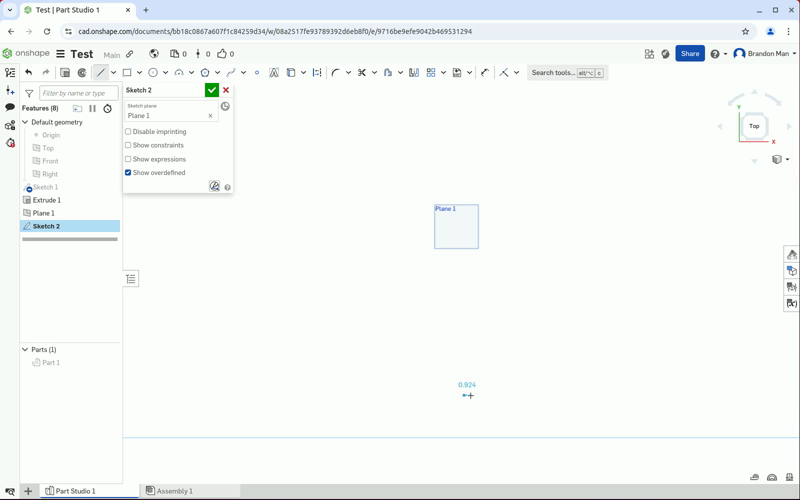
scroll(6)
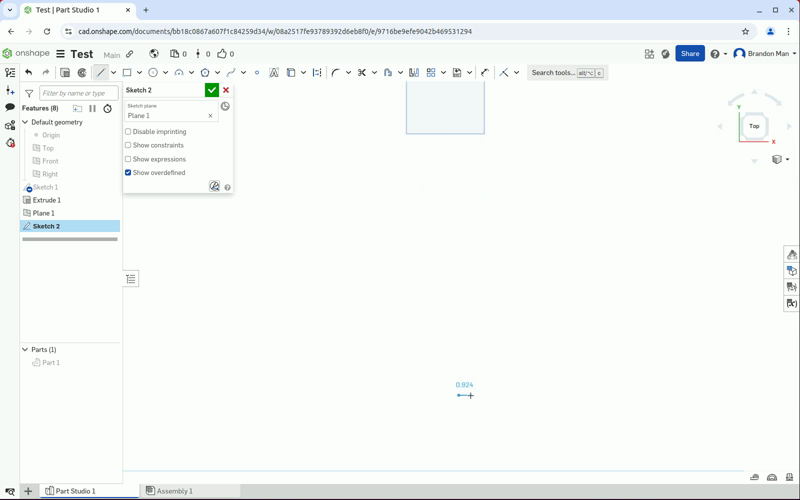
scroll(6)
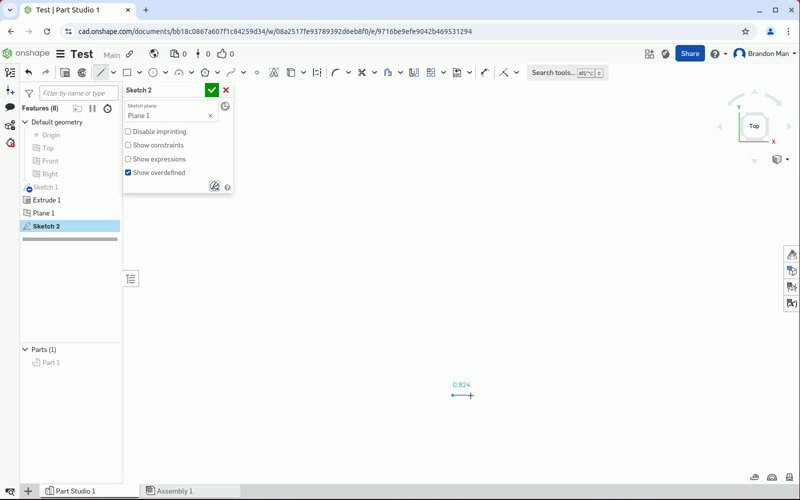
scroll(6)
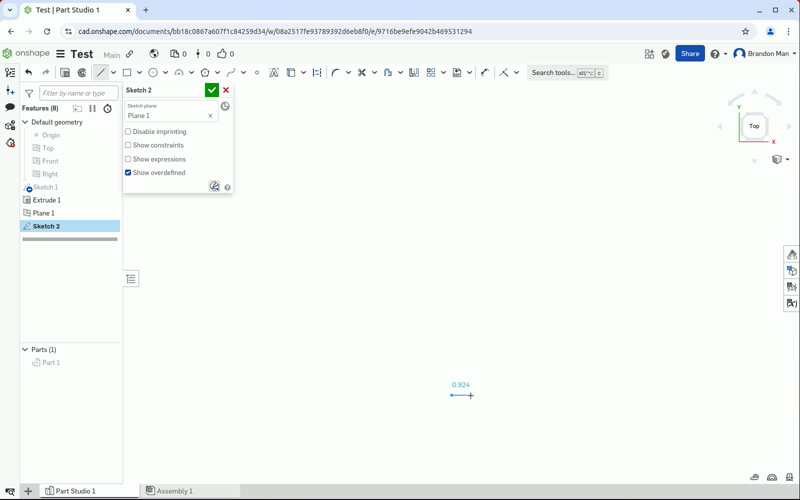
scroll(6)
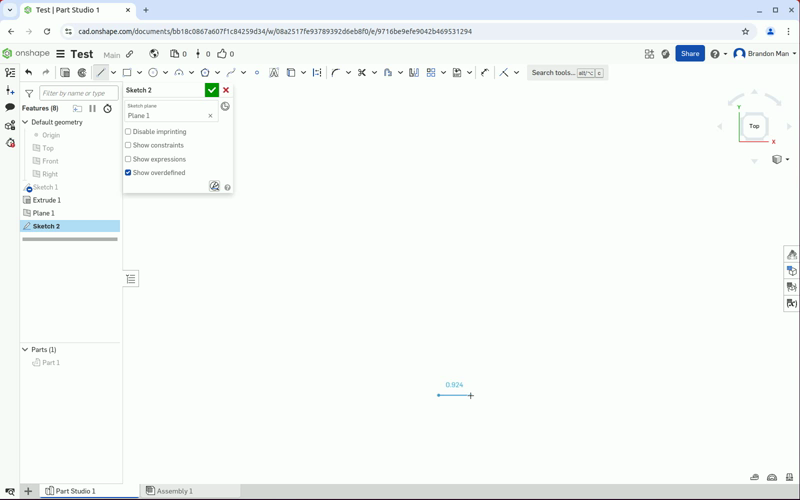
scroll(6)
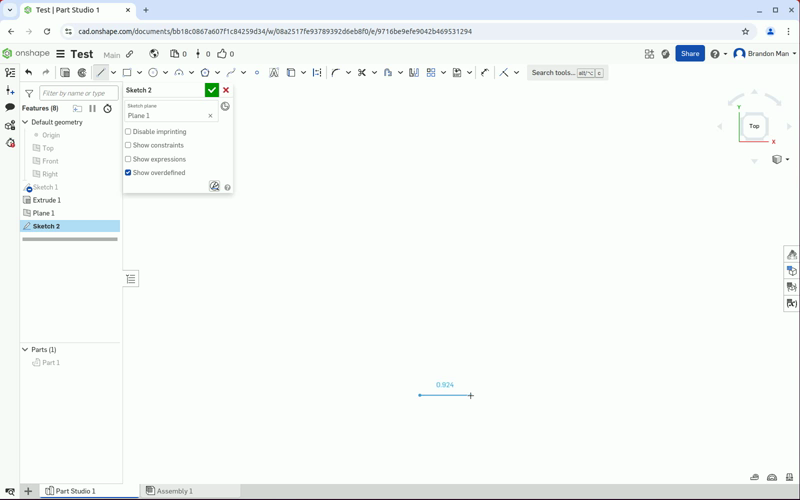
click(470, 395)
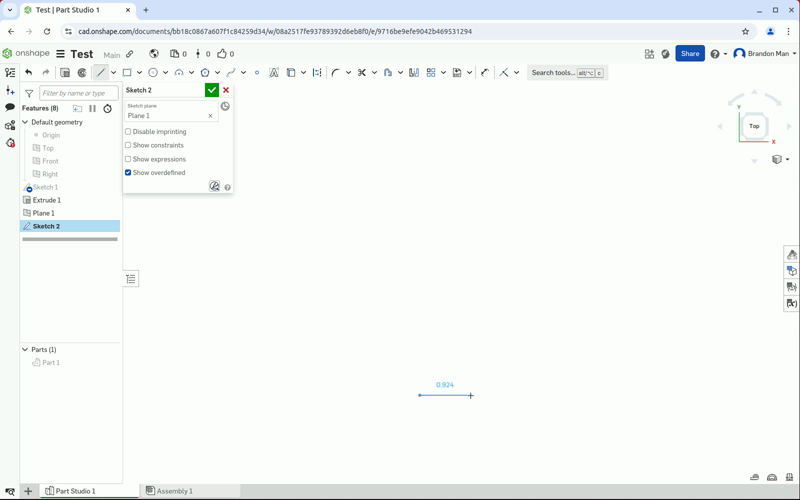
scroll(-6)
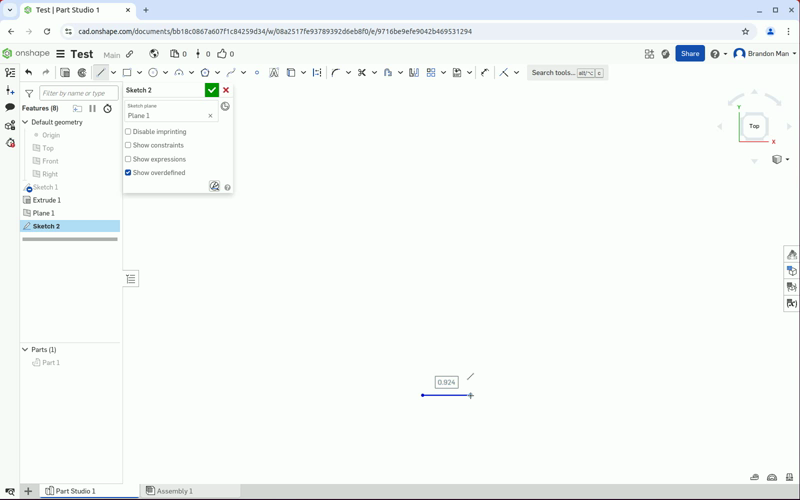
scroll(-6)
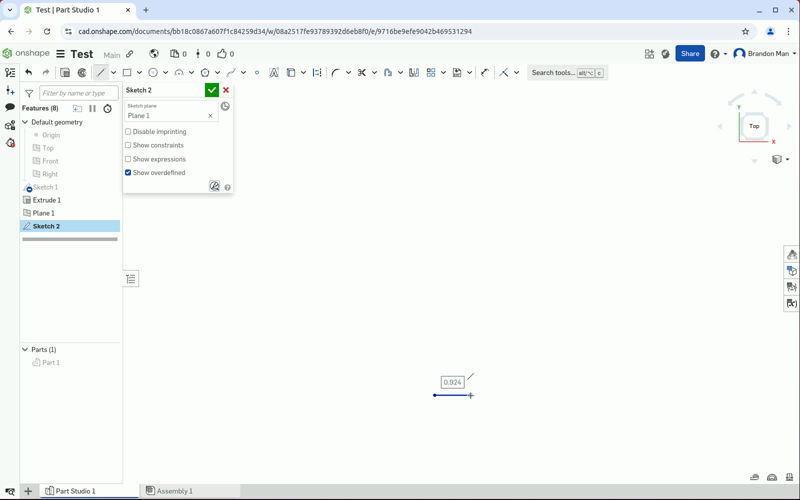
scroll(-6)
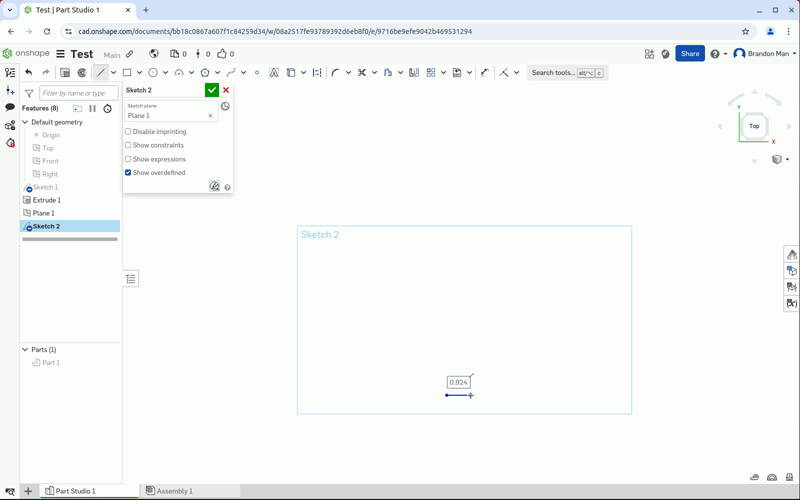
scroll(-6)
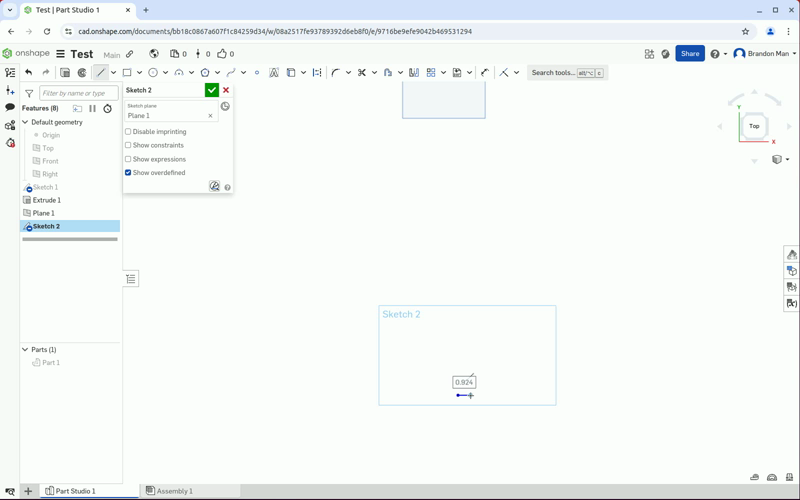
scroll(-6)
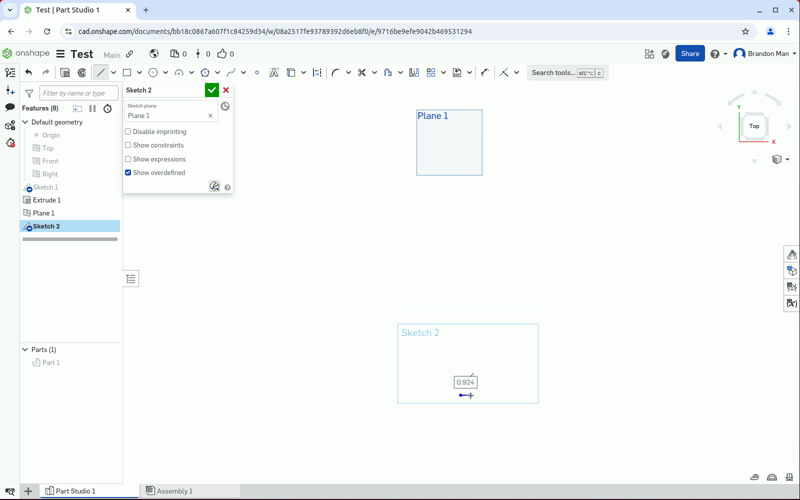
scroll(-6)
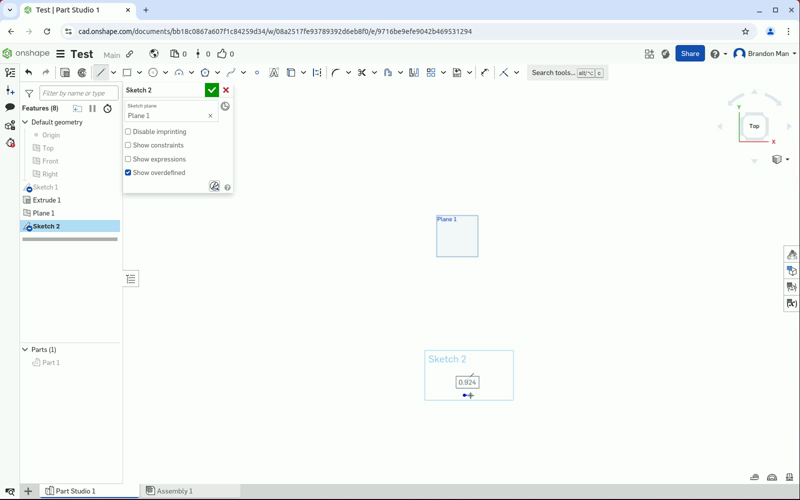
scroll(-6)
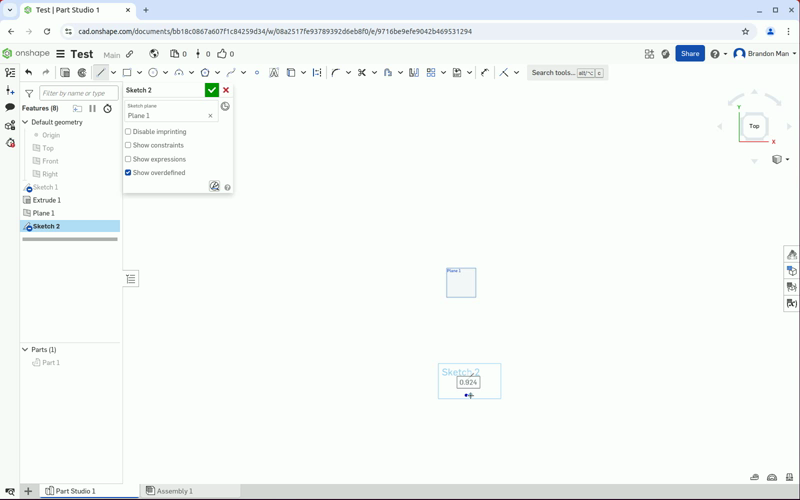
key_up(shift)
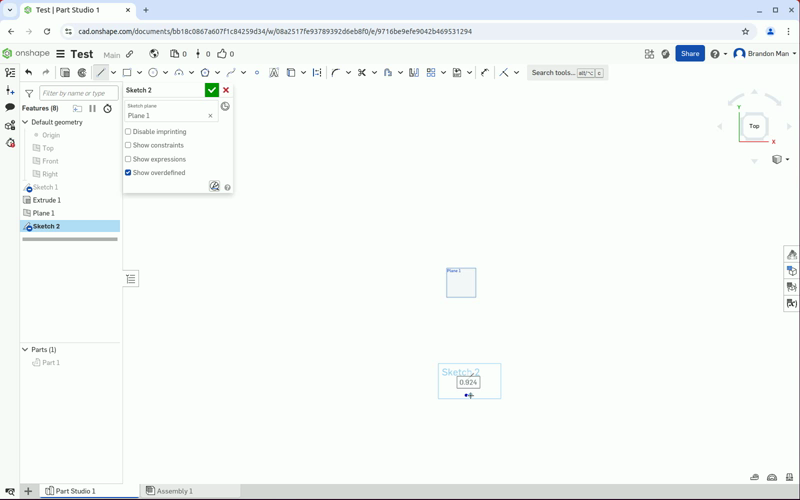
key_down(shift)
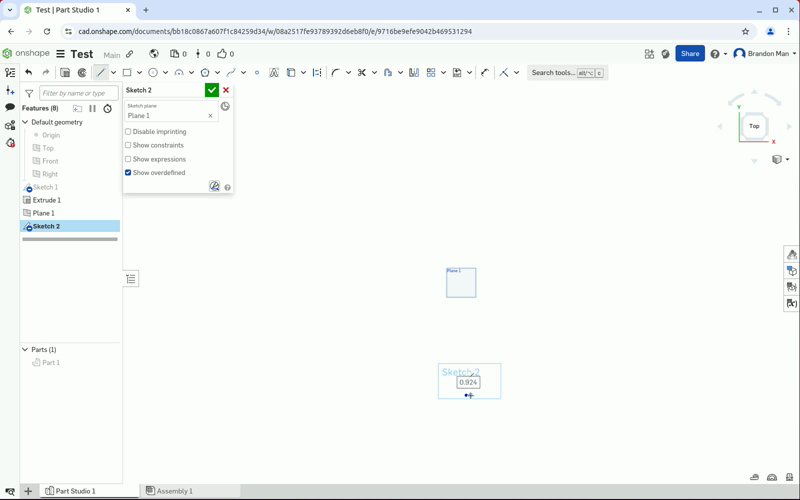
mouse_move(470, 191)
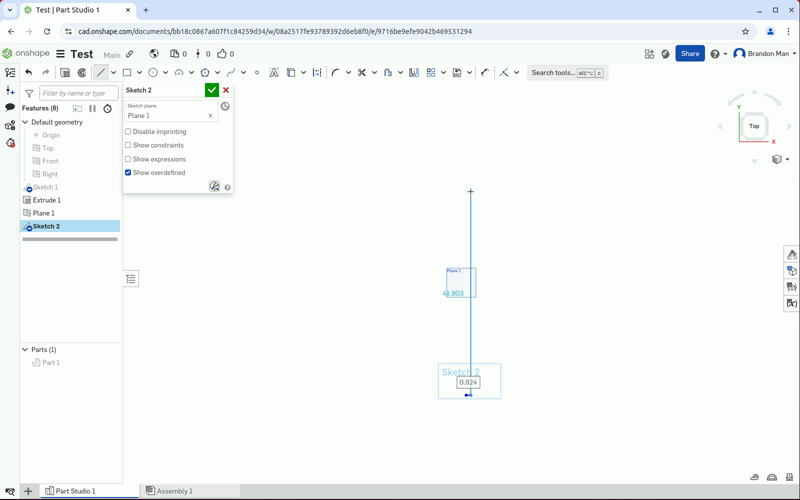
click(470, 191)
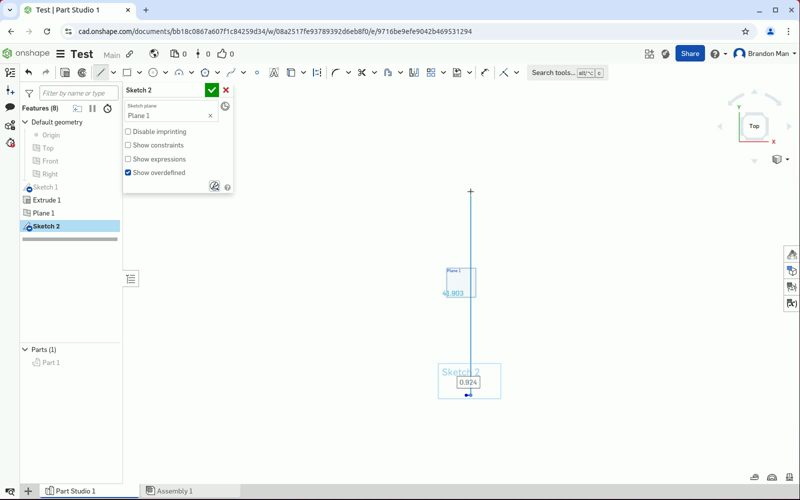
key_up(shift)
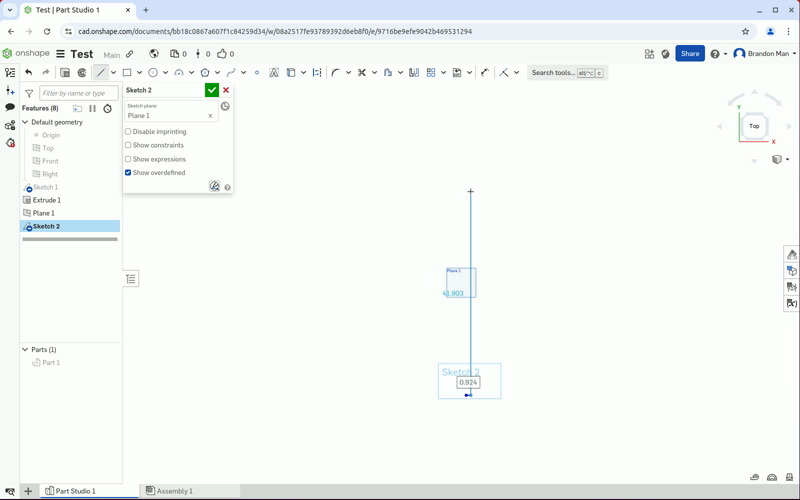
key_down(shift)
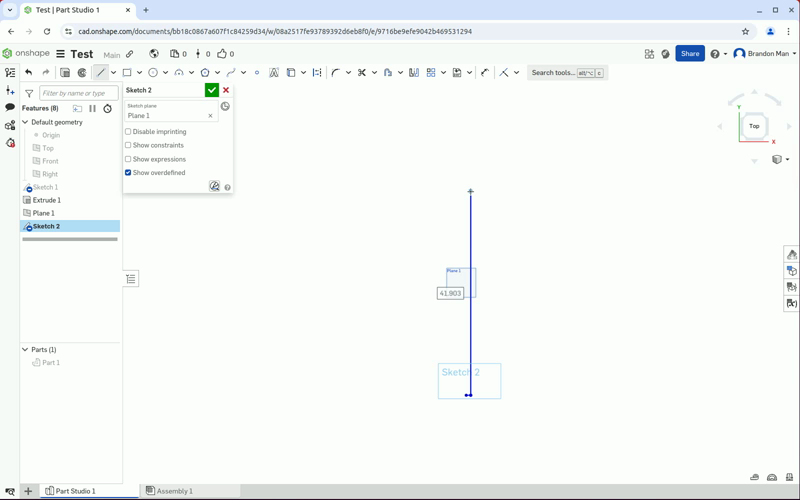
mouse_move(501, 191)
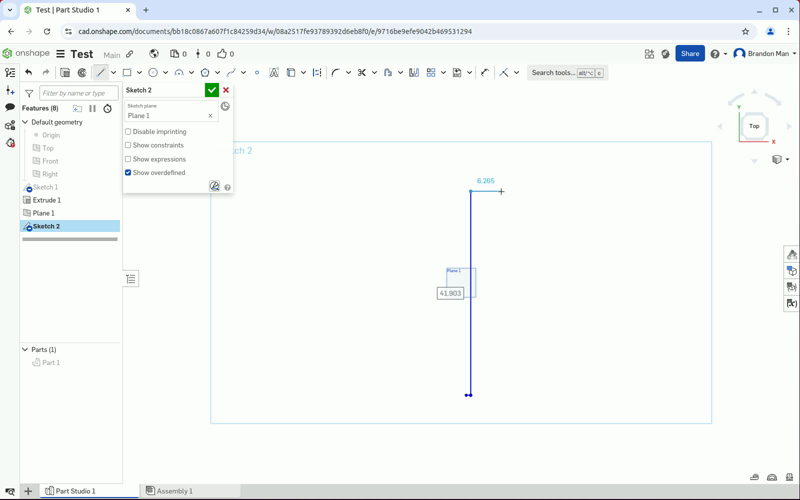
mouse_move(466, 191)
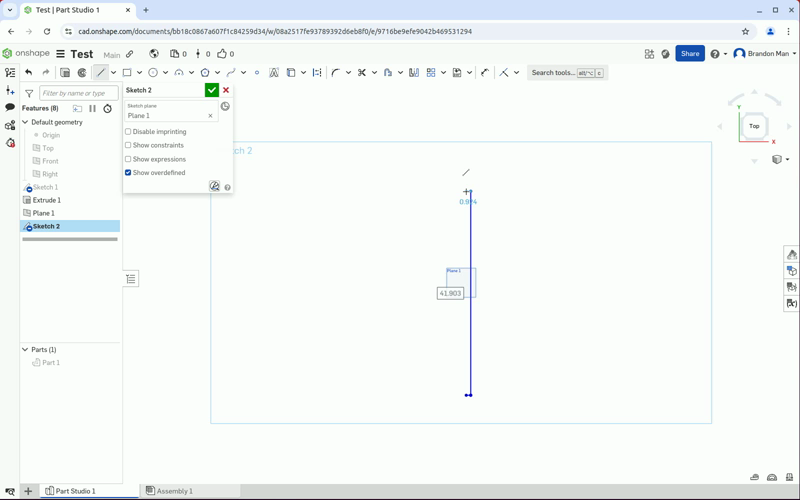
scroll(6)
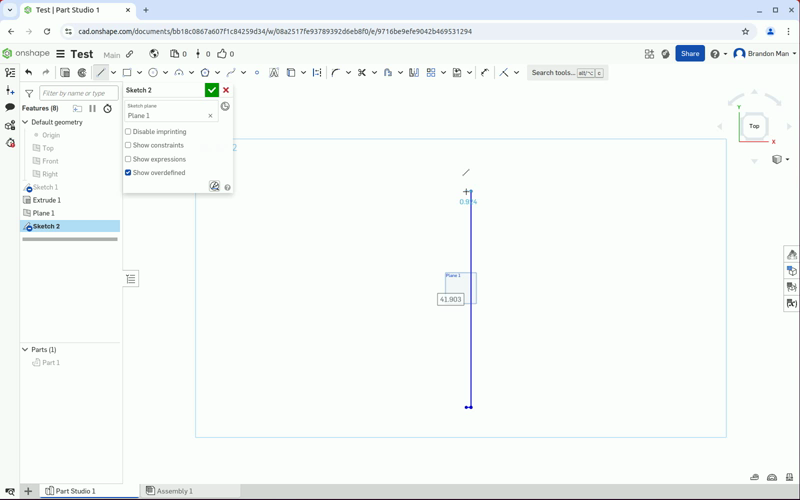
scroll(6)
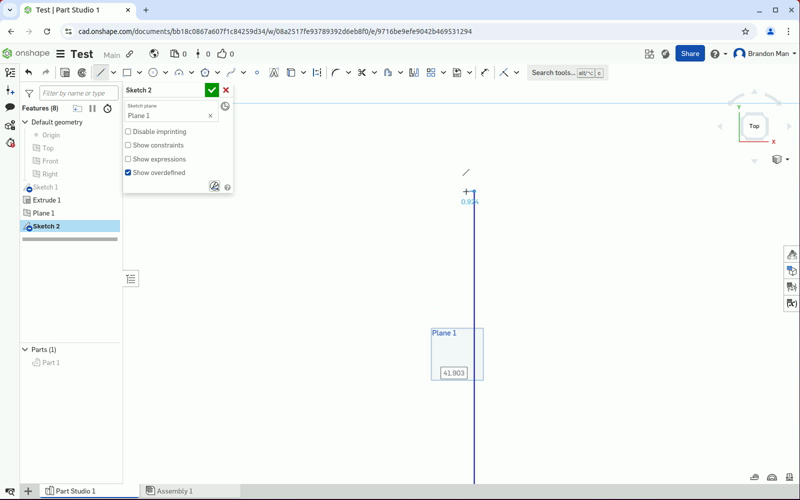
scroll(6)
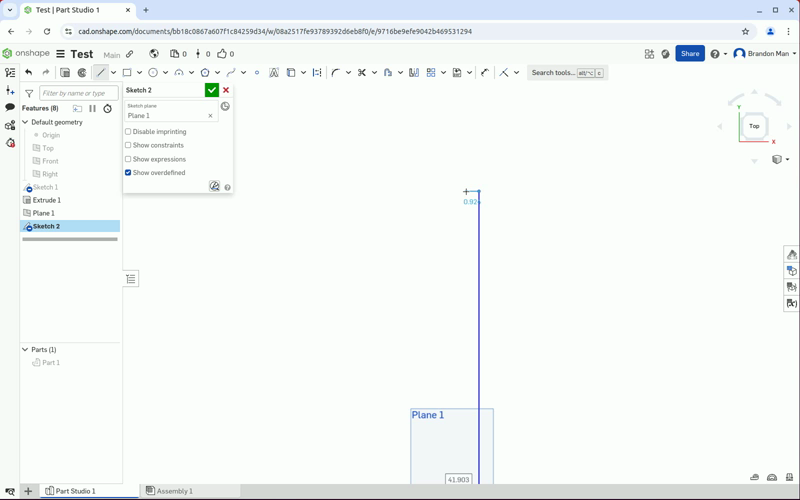
scroll(6)
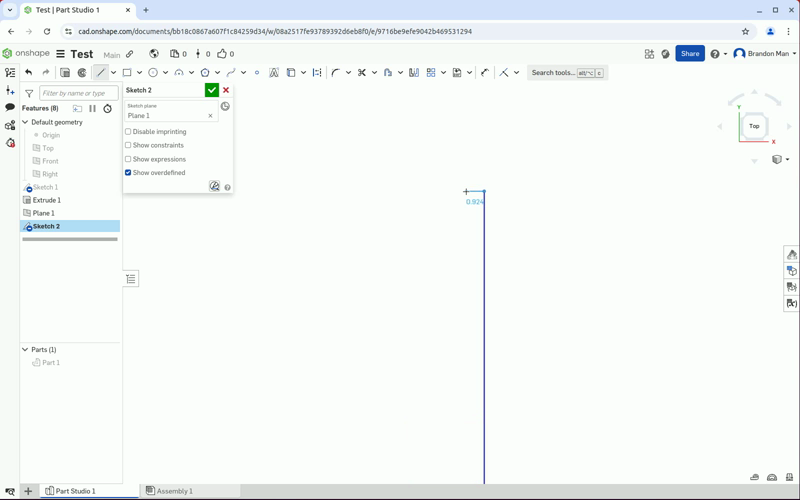
scroll(6)
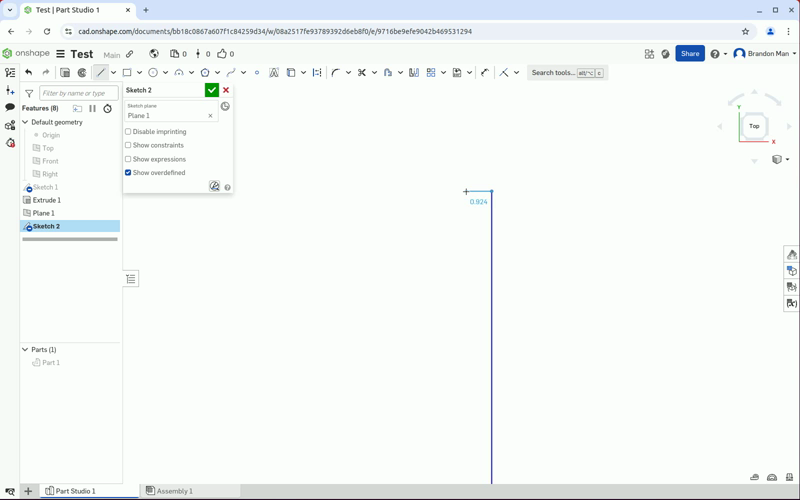
scroll(6)
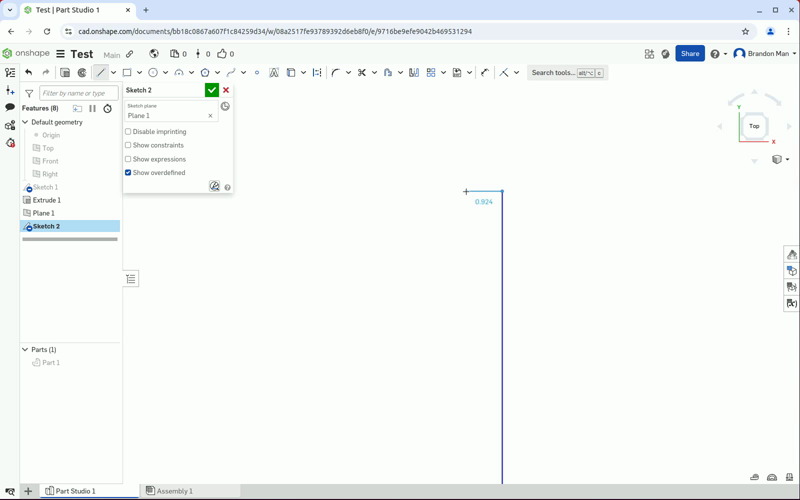
scroll(6)
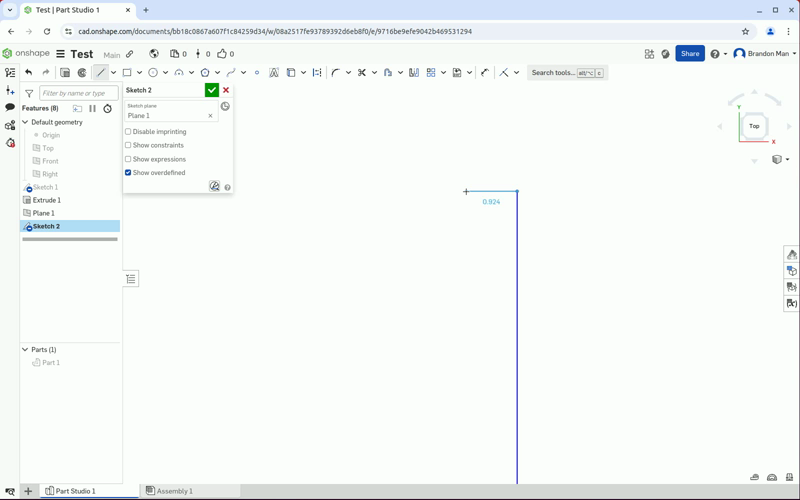
click(466, 191)
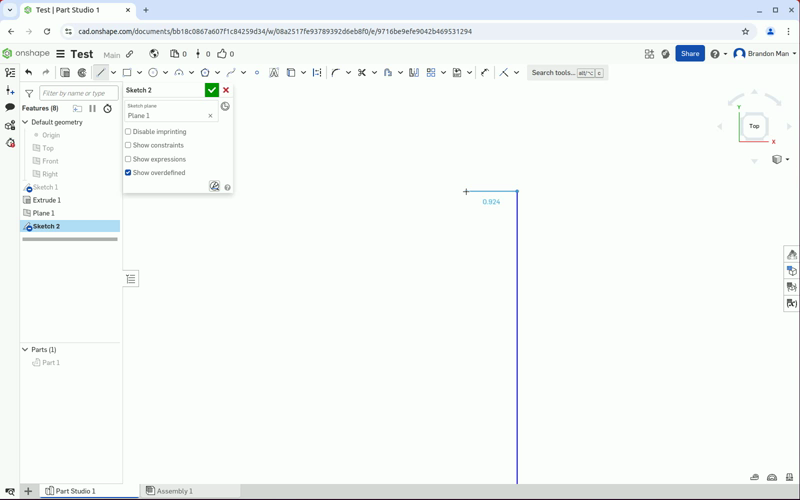
scroll(-6)
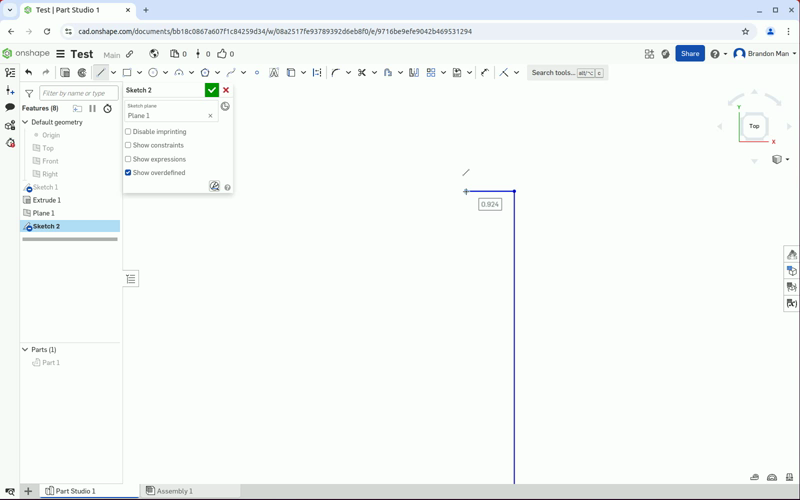
scroll(-6)
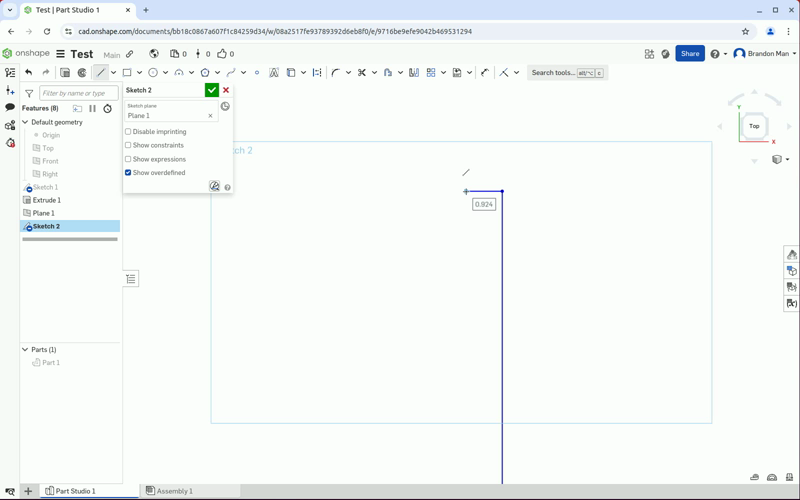
scroll(-6)
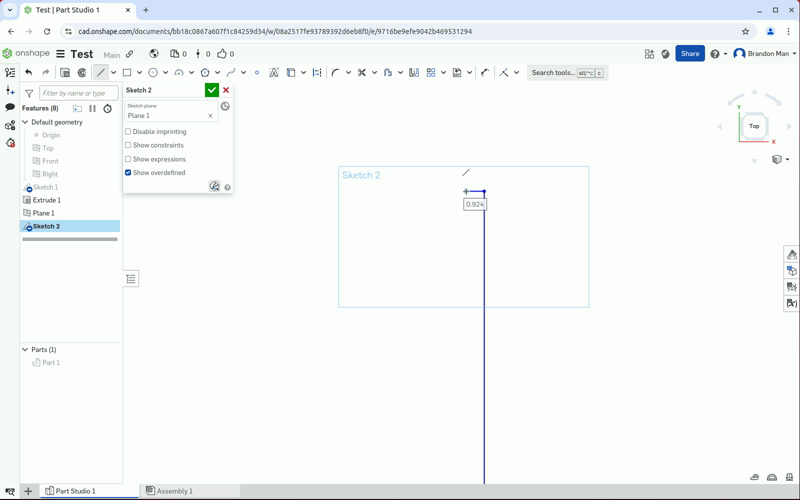
scroll(-6)
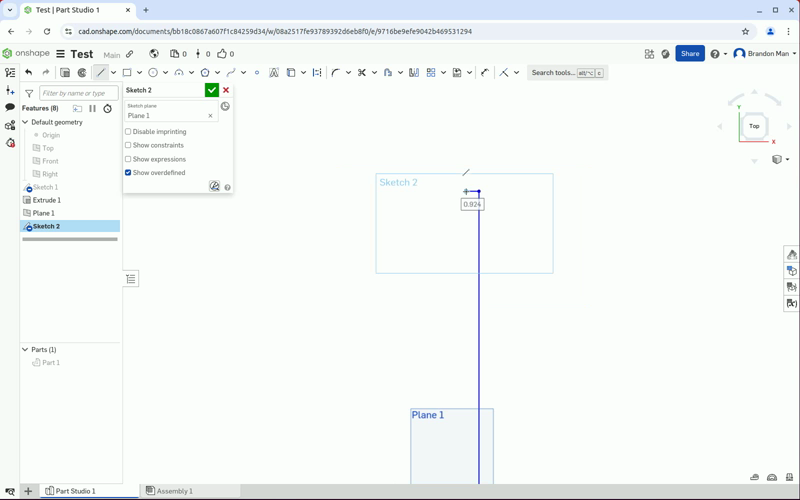
scroll(-6)
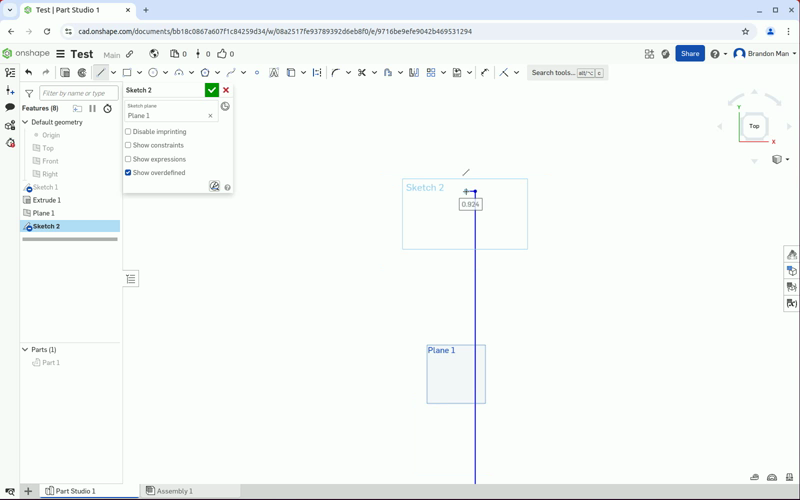
scroll(-6)
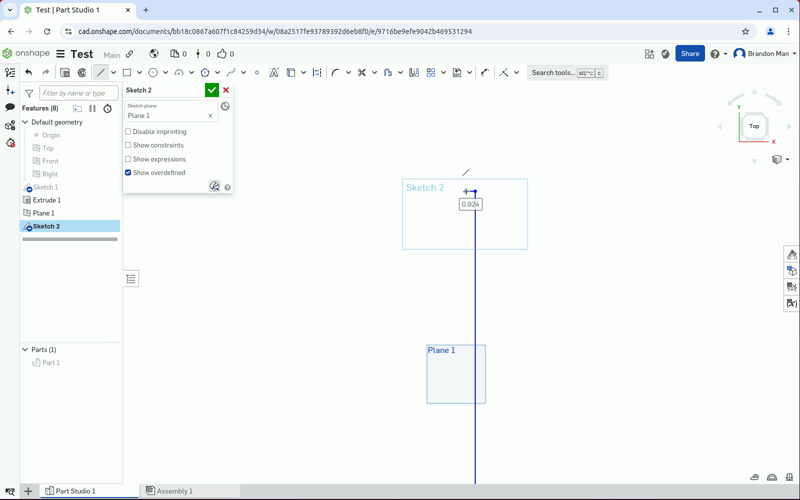
scroll(-6)
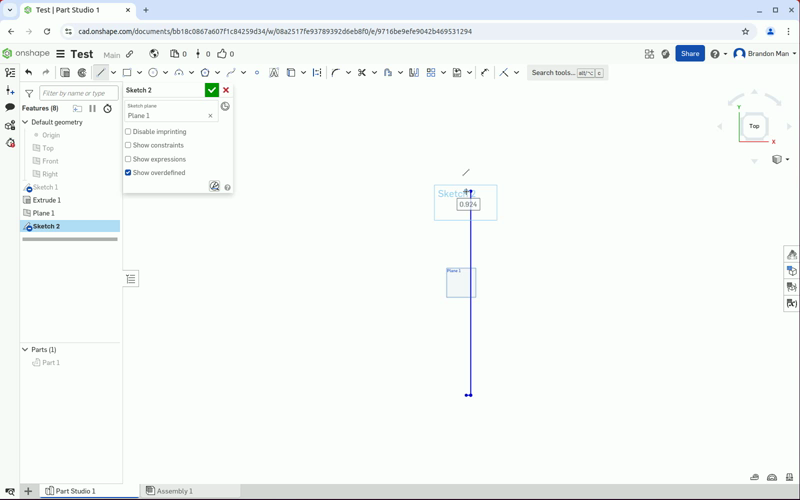
key_up(shift)
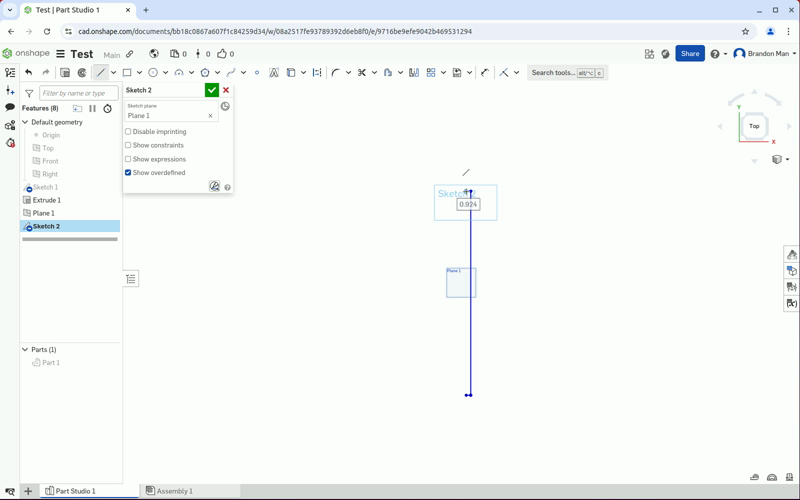
key_down(shift)
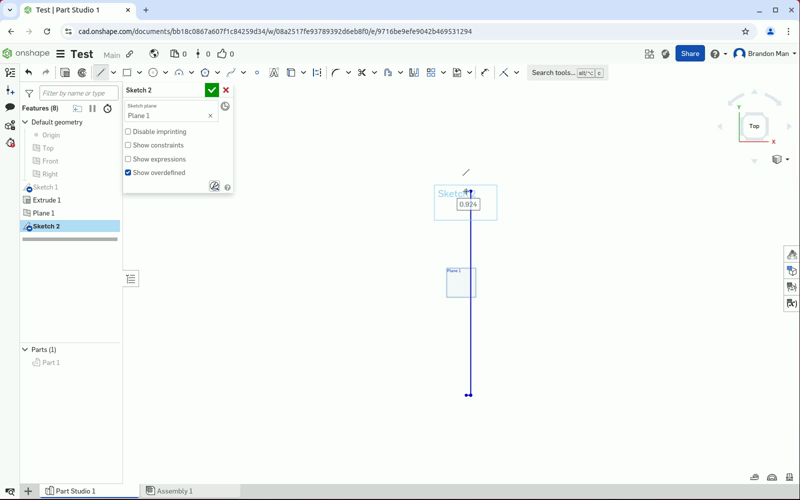
mouse_move(466, 395)
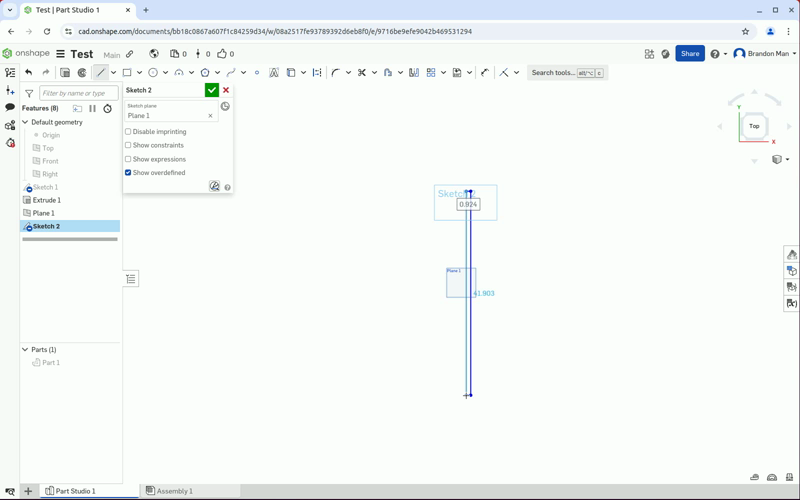
key_up(shift)
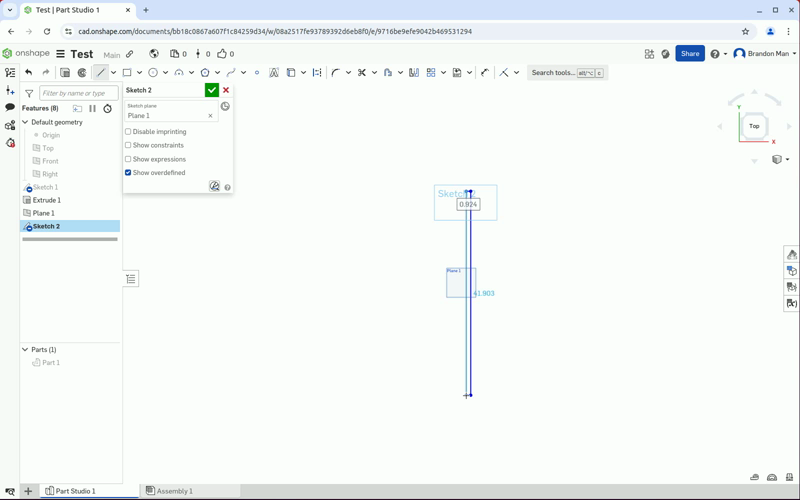
click(466, 395)
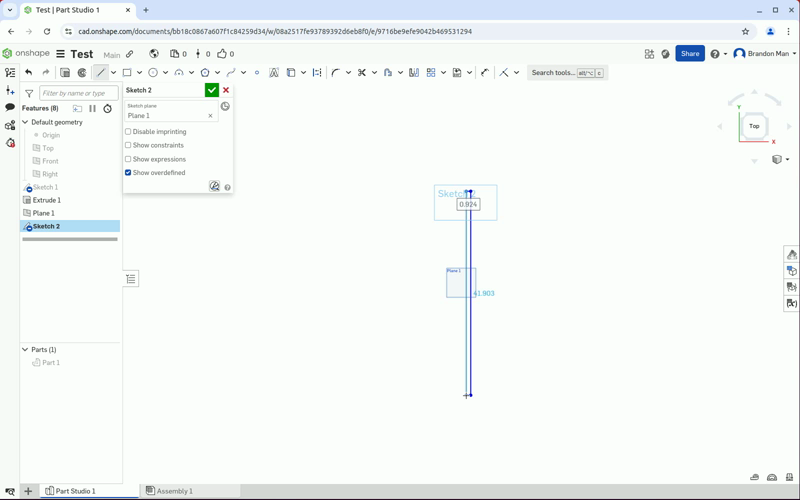
key(esc)
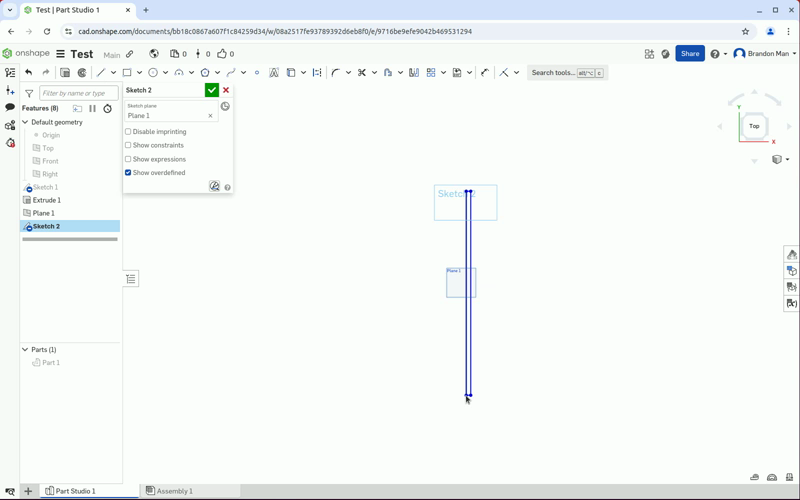
mouse_move(467, 212)
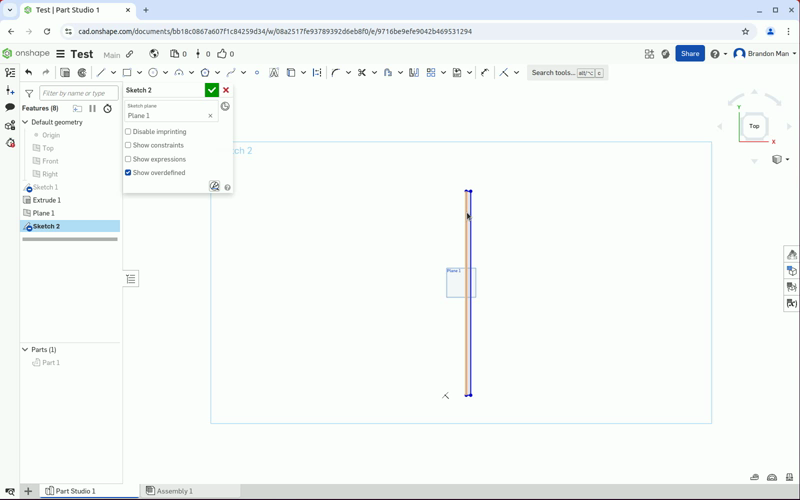
scroll(6)
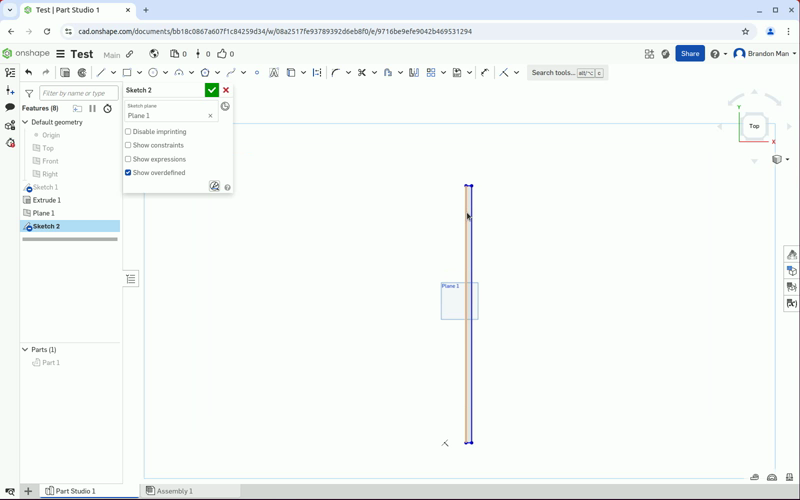
scroll(6)
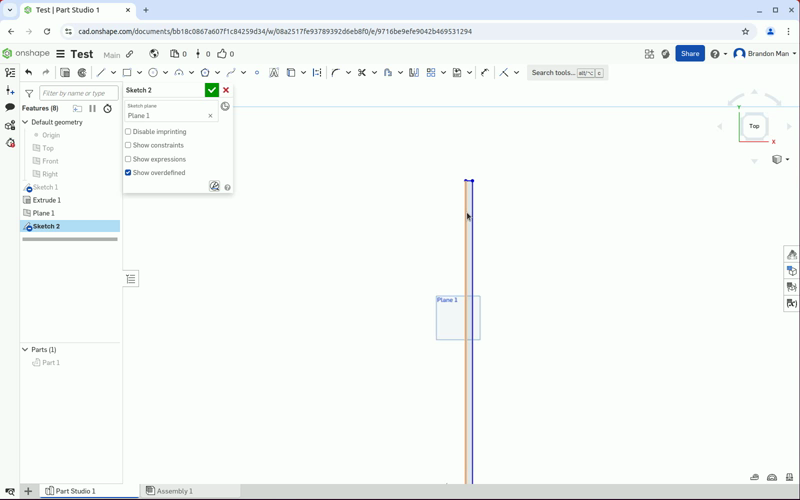
scroll(6)
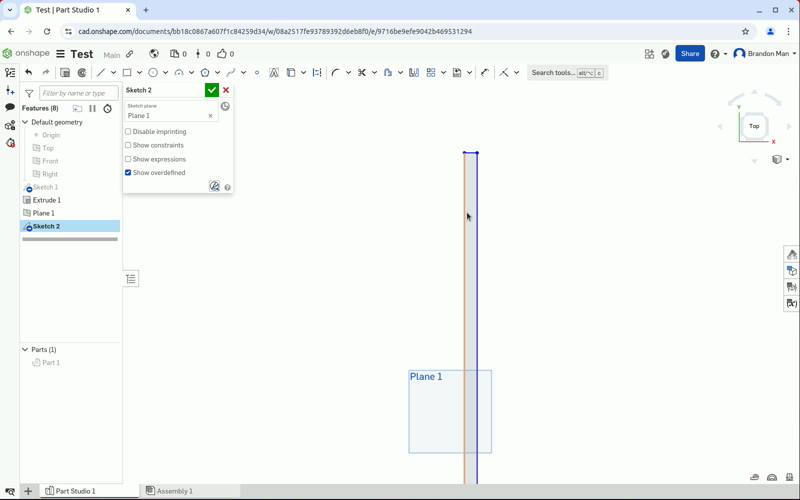
scroll(6)
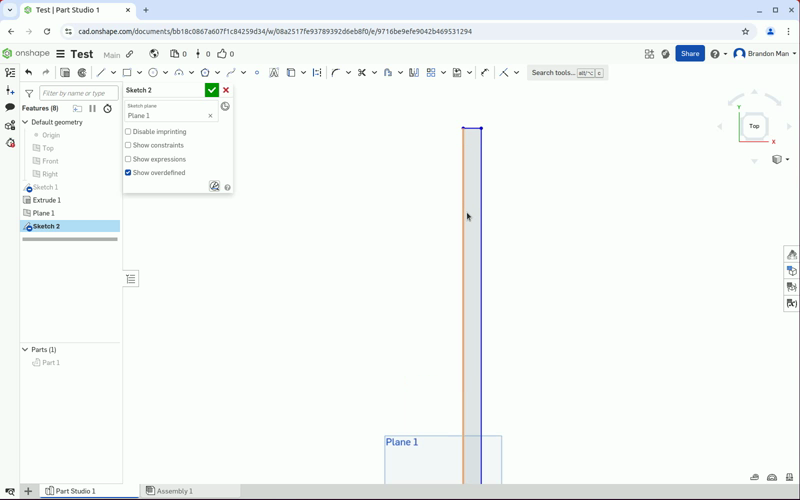
scroll(6)
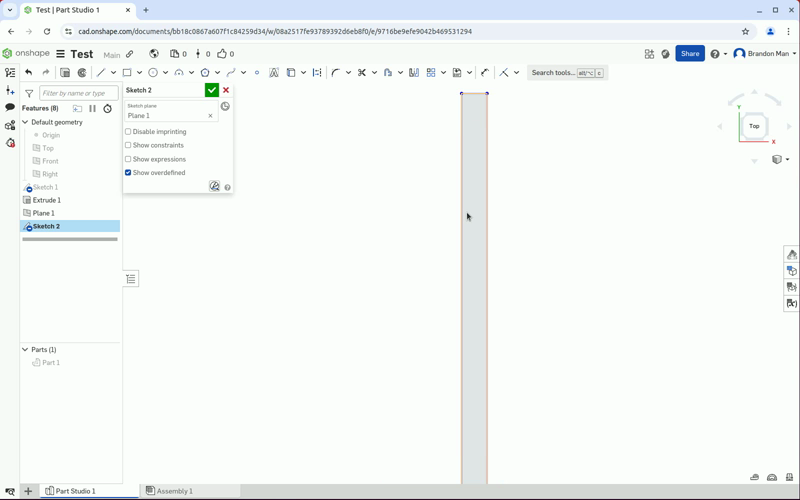
scroll(6)
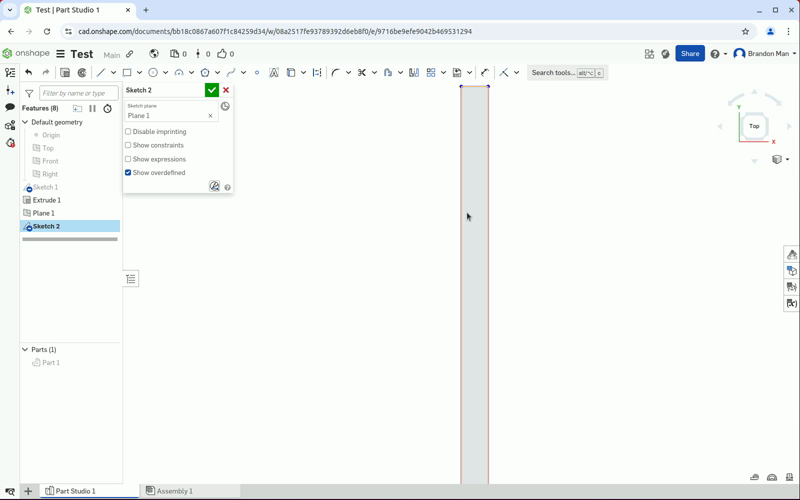
scroll(6)
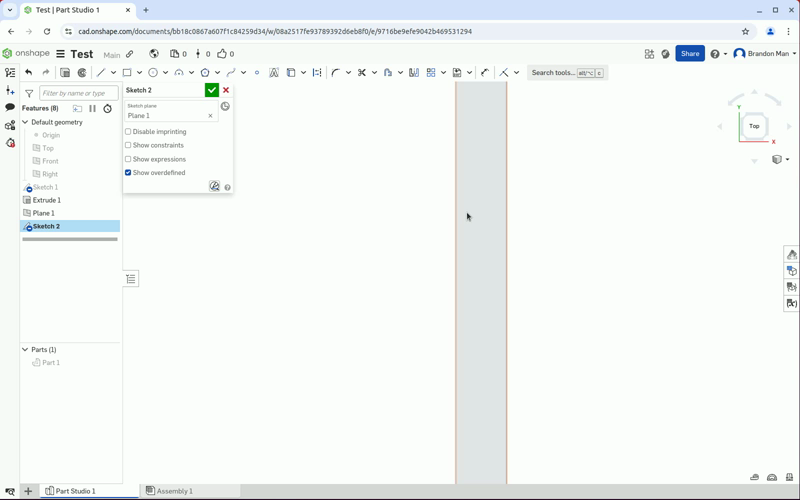
click(467, 212)
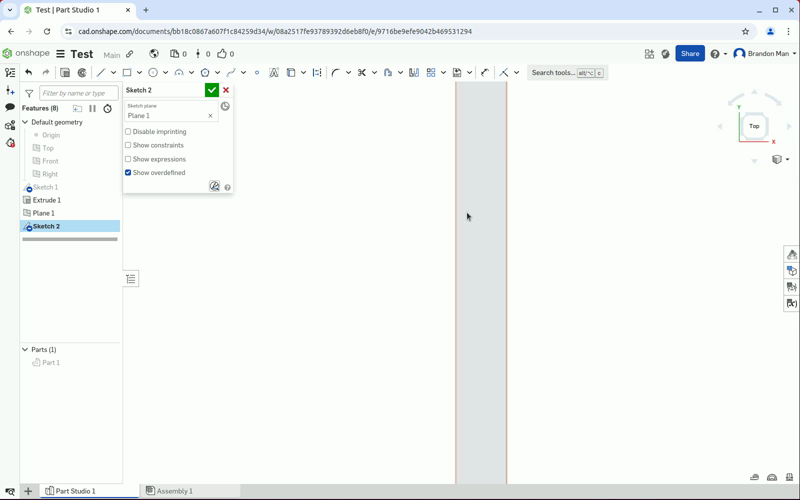
scroll(-6)
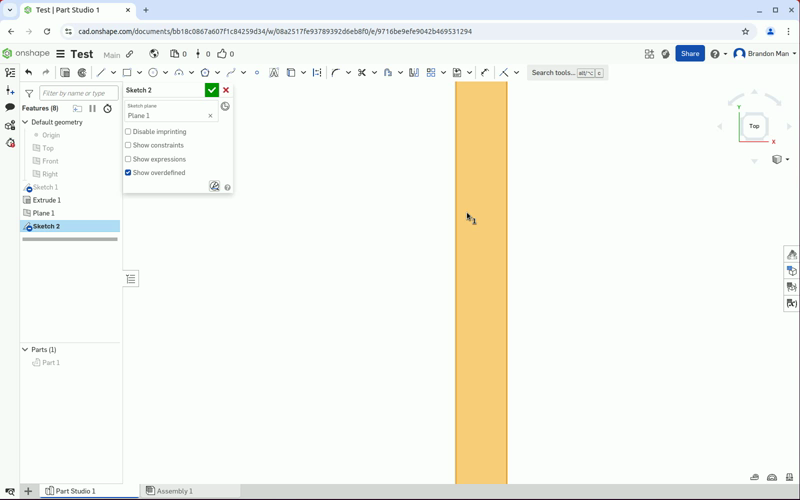
scroll(-6)
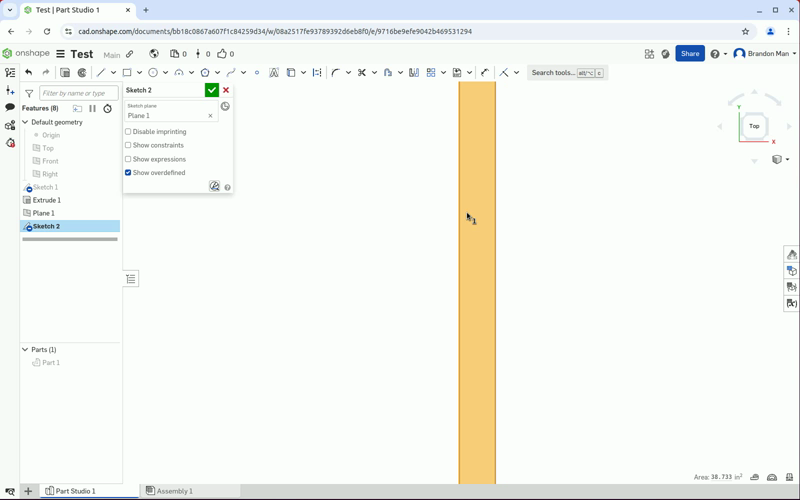
scroll(-6)
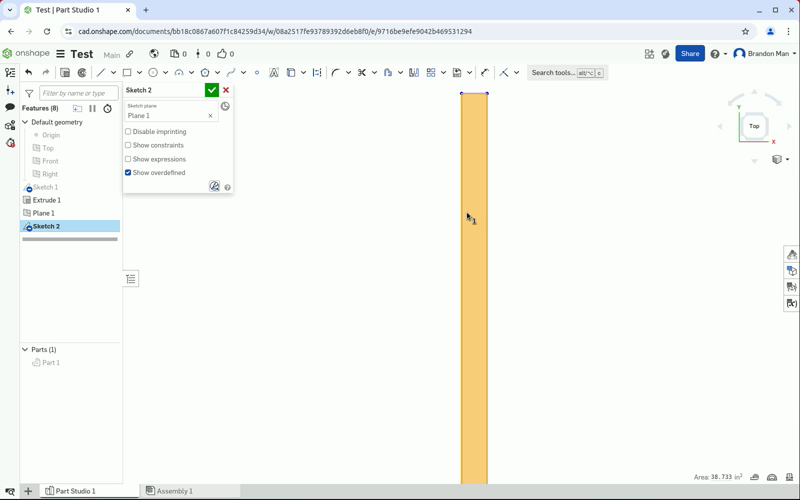
scroll(-6)
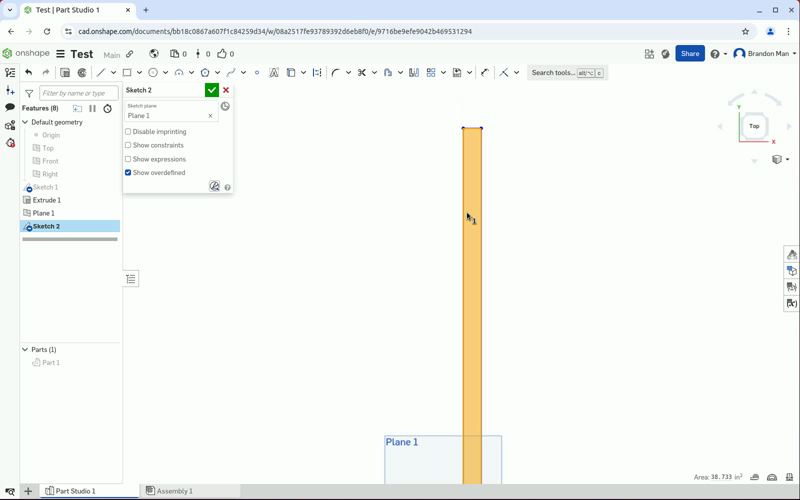
scroll(-6)
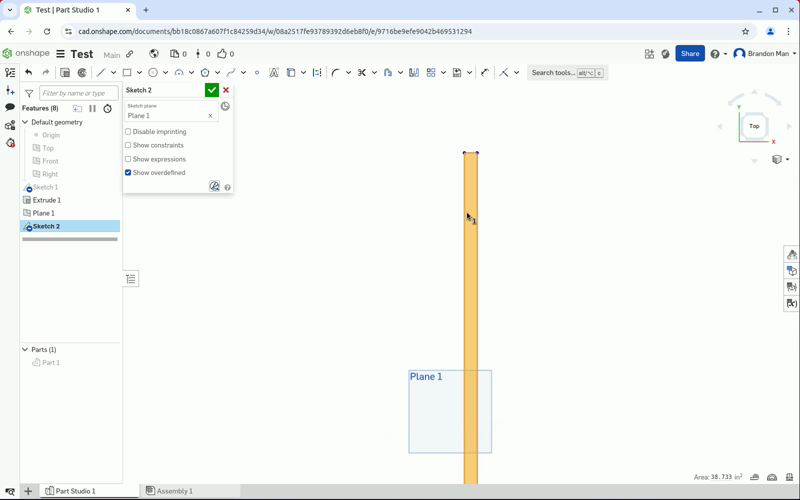
scroll(-6)
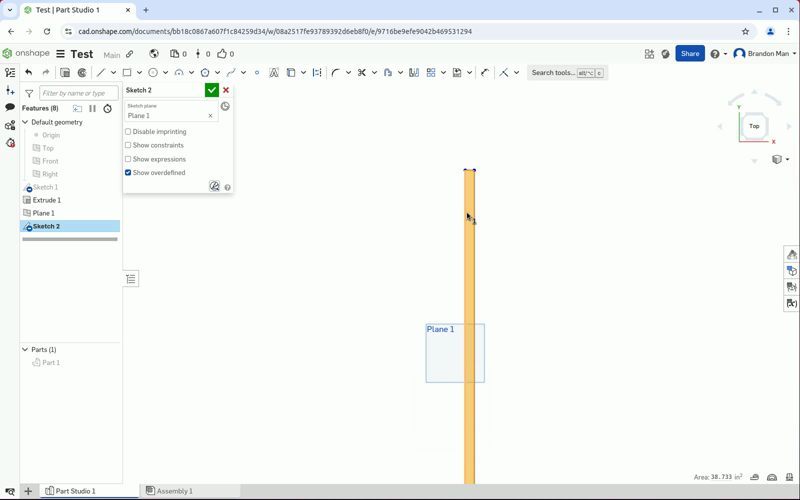
scroll(-6)
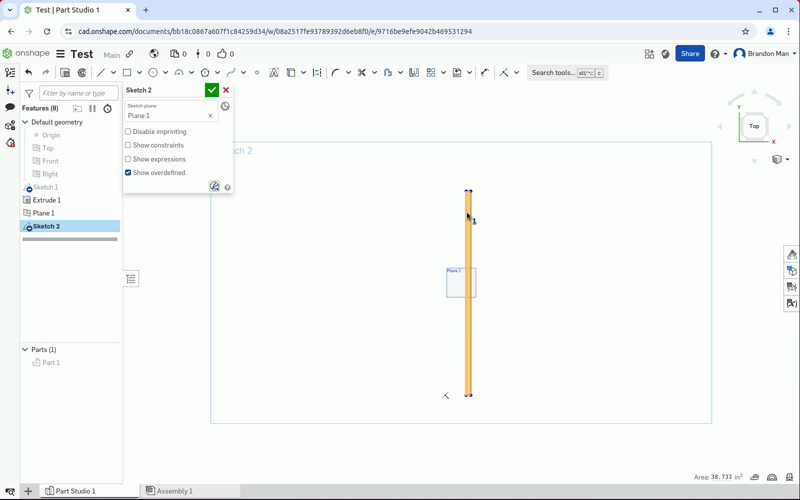
mouse_move(73, 352)
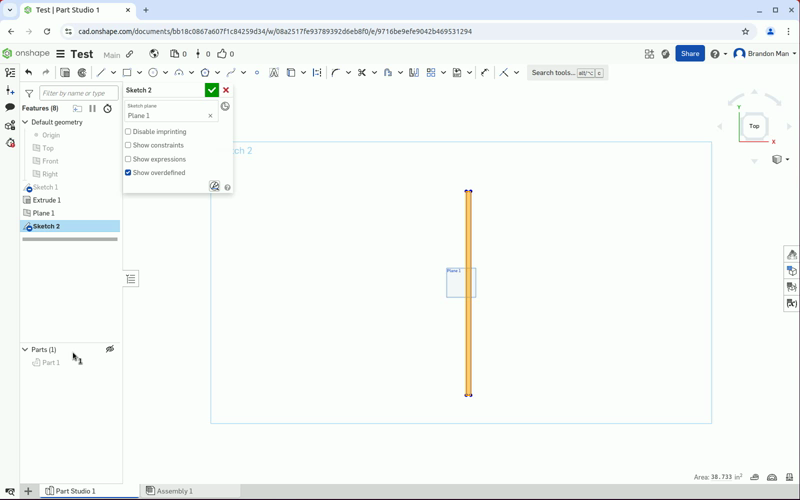
key(shift+y)
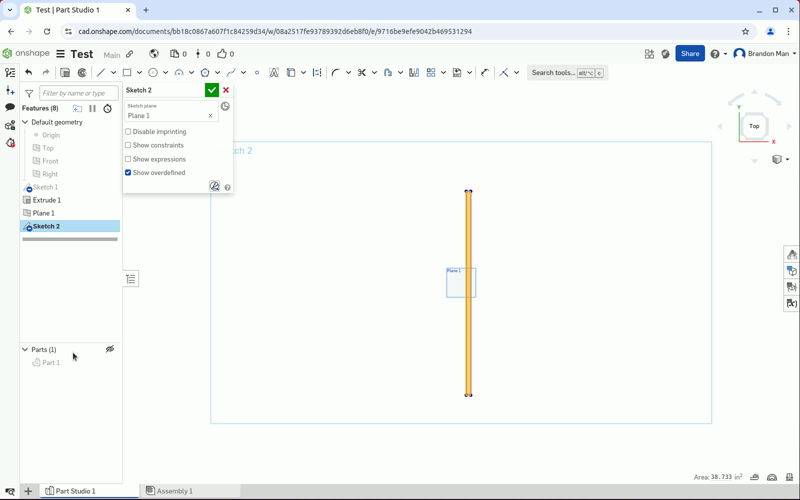
key(shift+e)
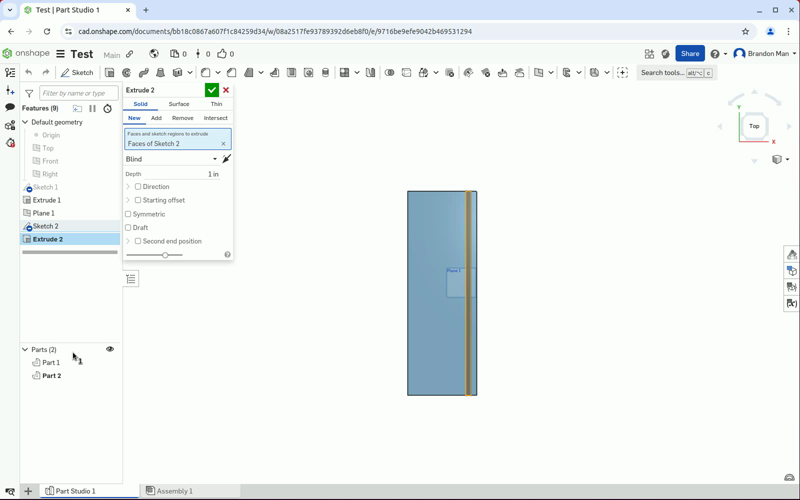
mouse_move(143, 106)
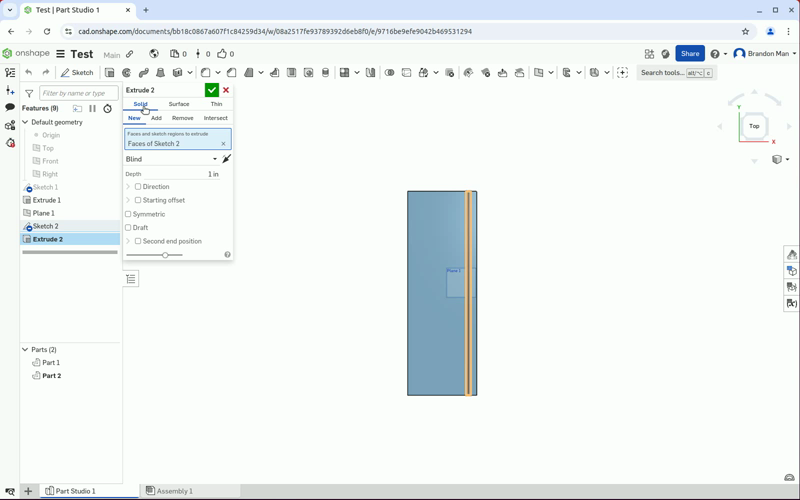
click(143, 106)
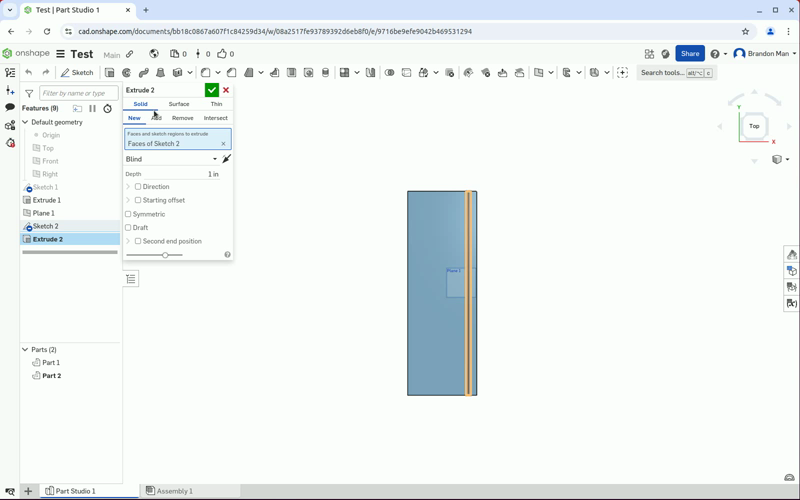
mouse_move(186, 120)
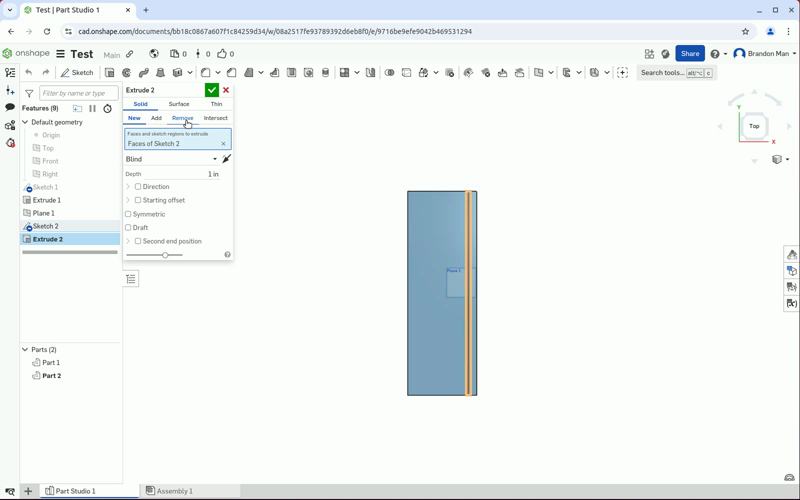
click(186, 120)
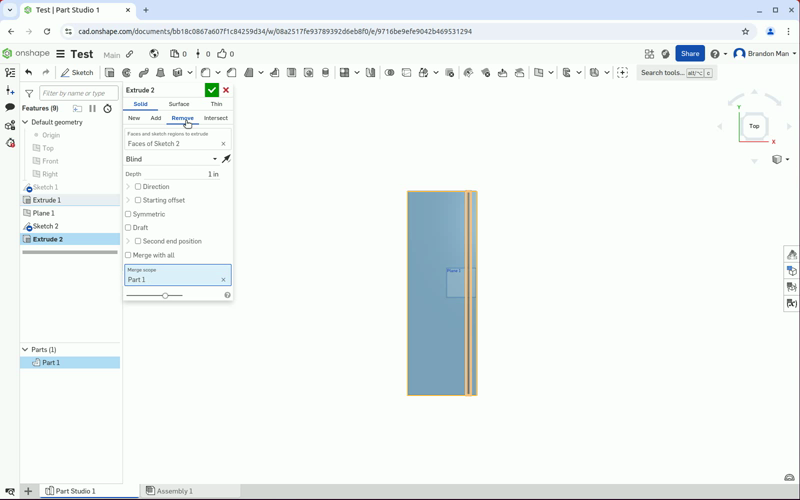
key(tab, 4)
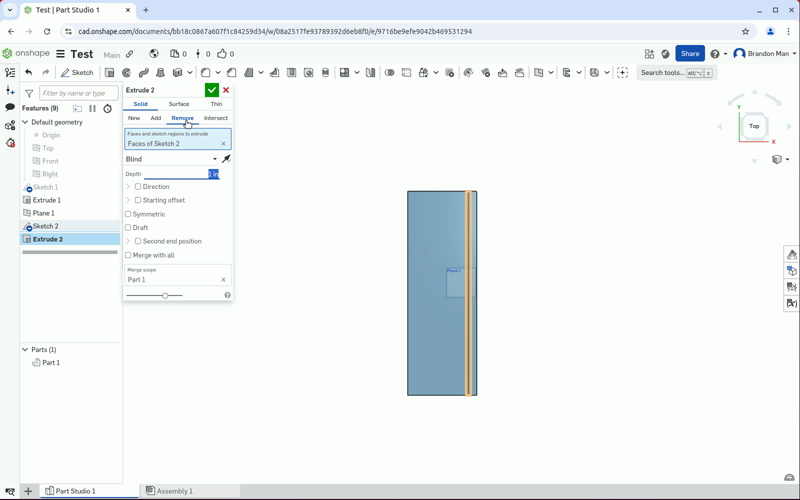
text(0.722)
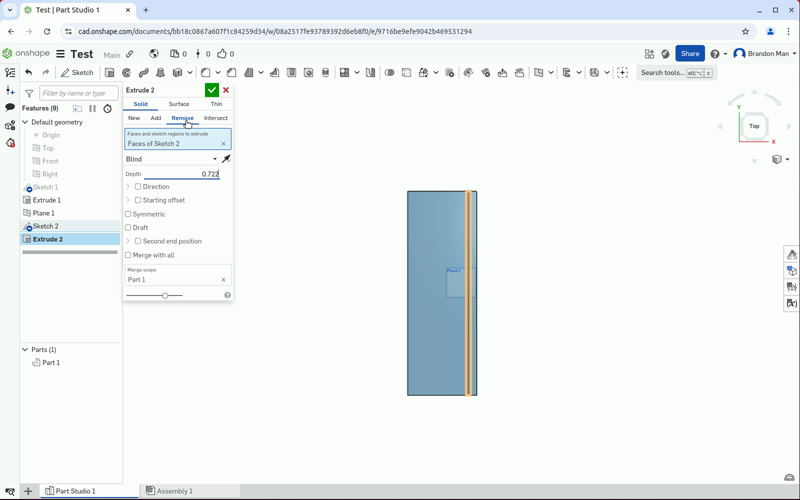
key(tab, 6)
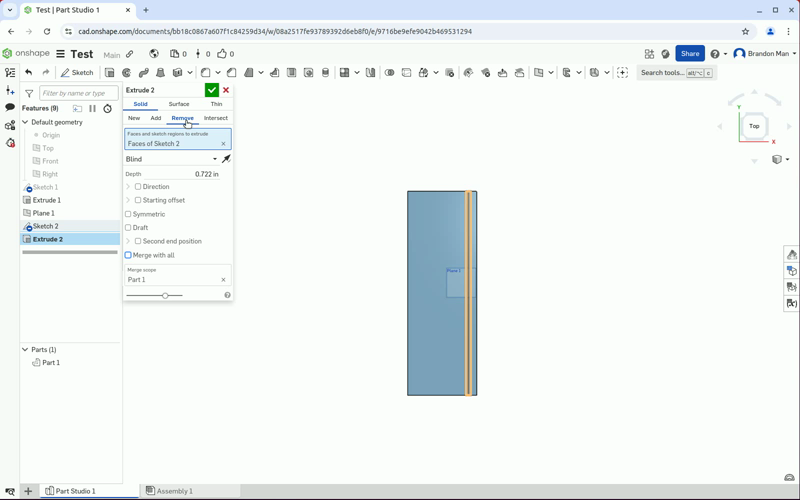
key(space)
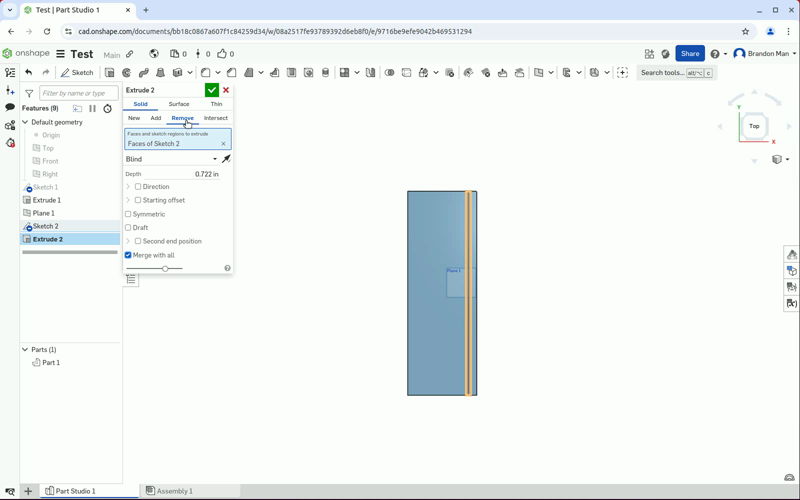
key(enter)
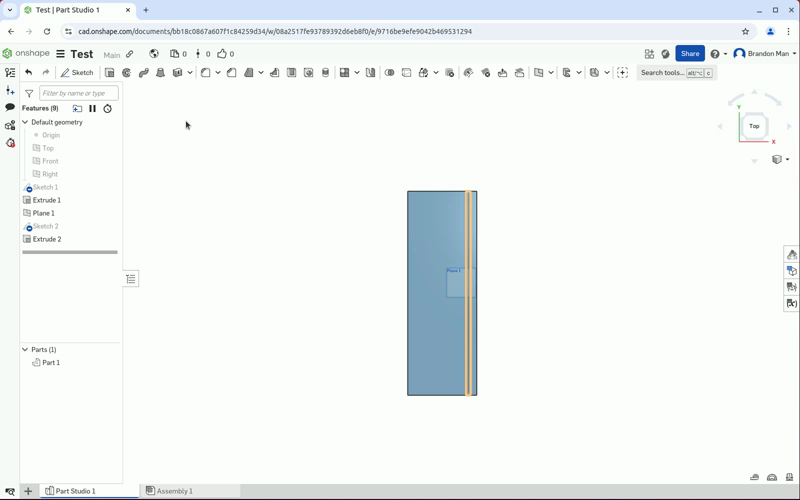
key(shift+h)
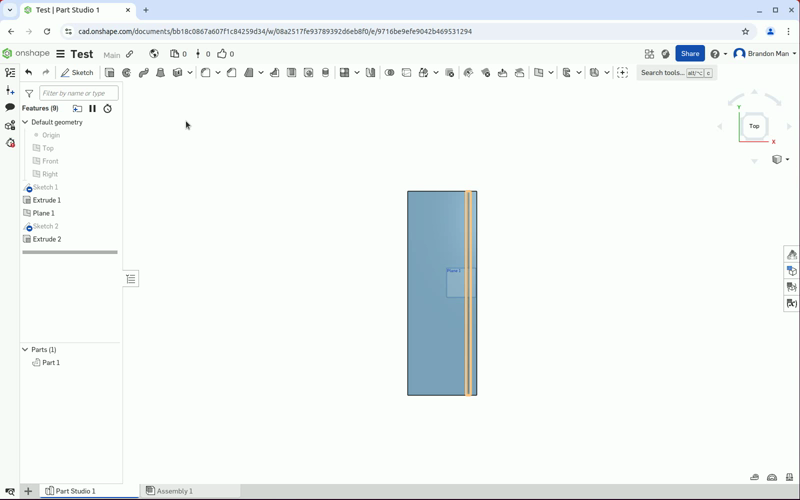
key(shift+h)
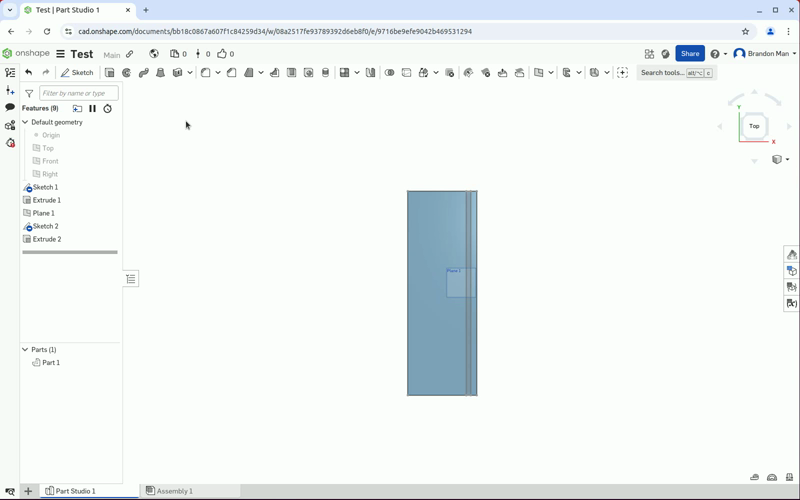
key(shift+7)
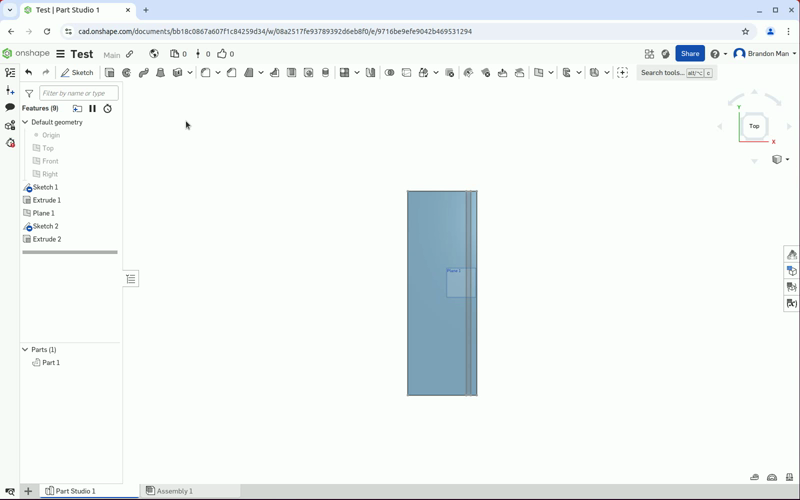
key(up, 3)
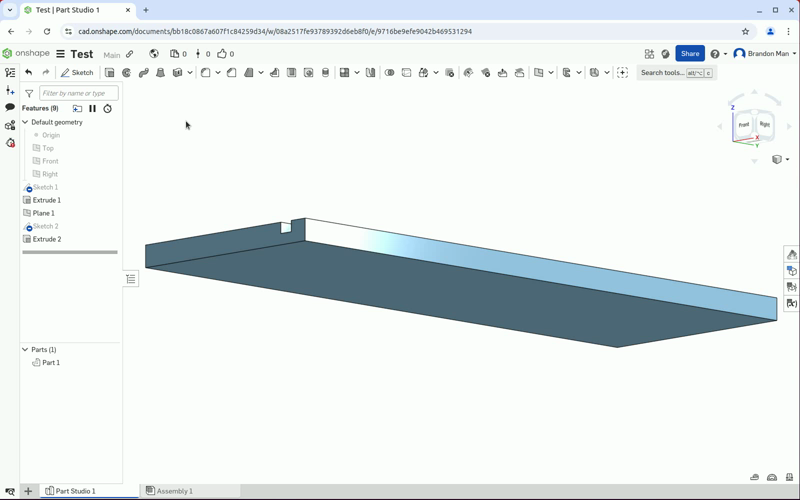
key(left, 3)
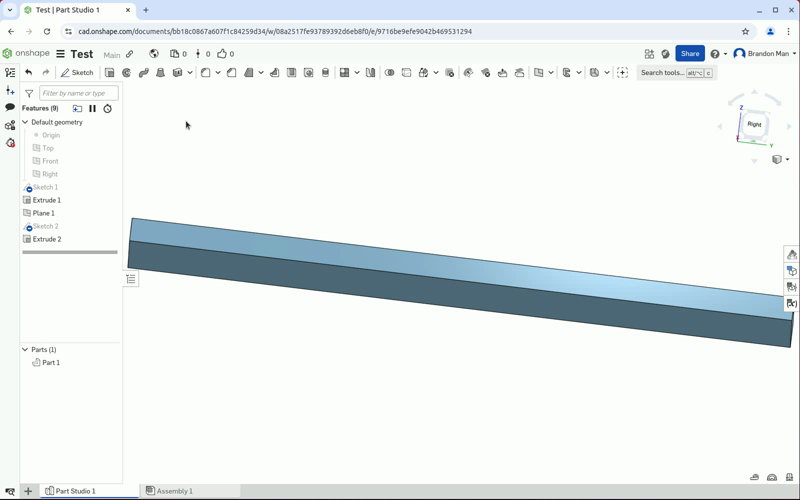
key(right, 3)
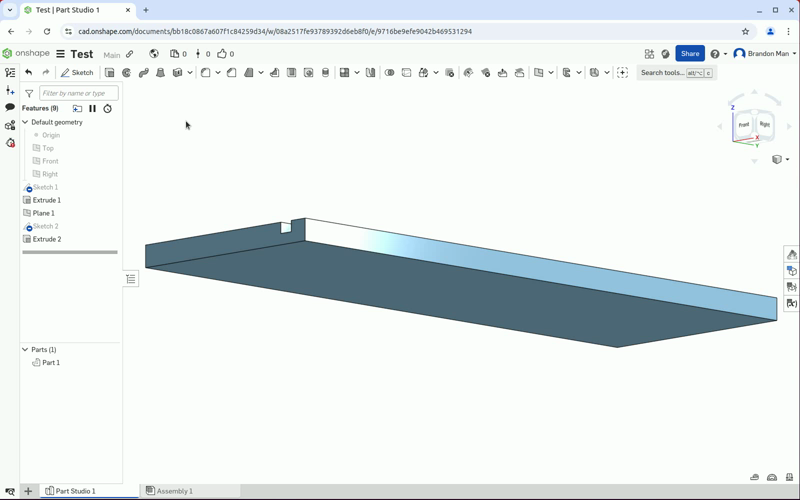
key(down, 3)
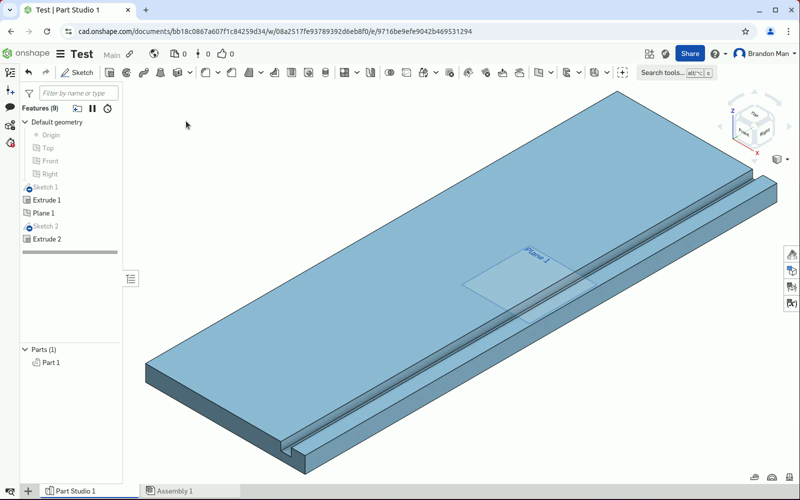
mouse_move(73, 189)
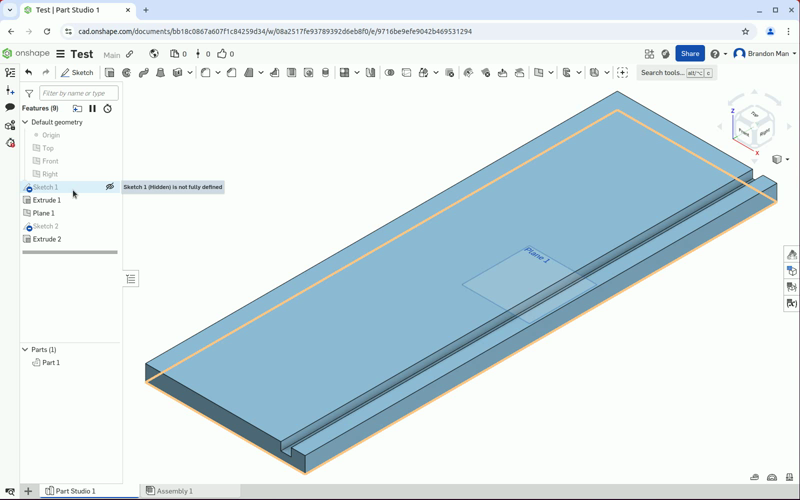
click(73, 189)